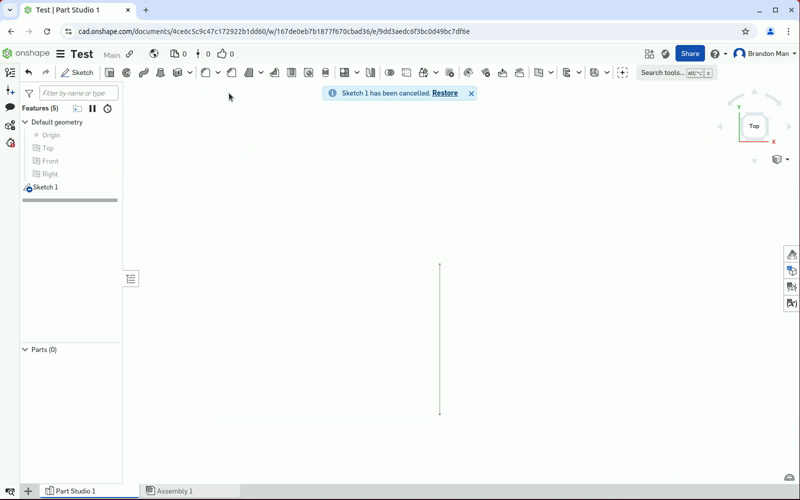
key(shift+h)
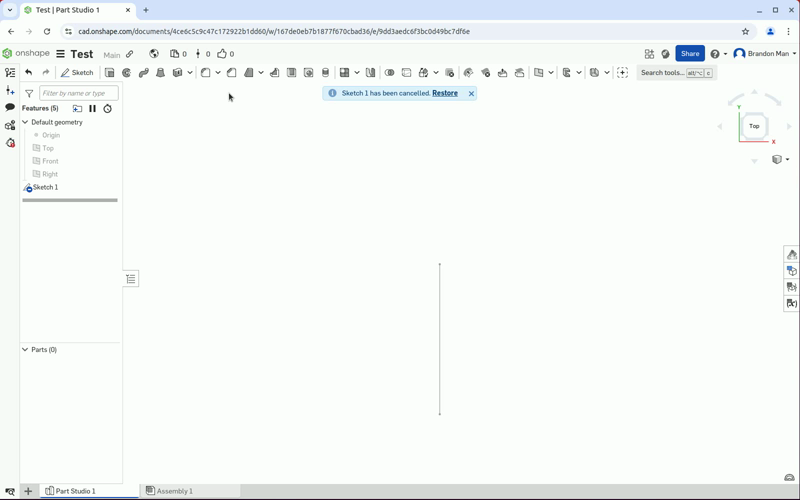
key(shift+s)
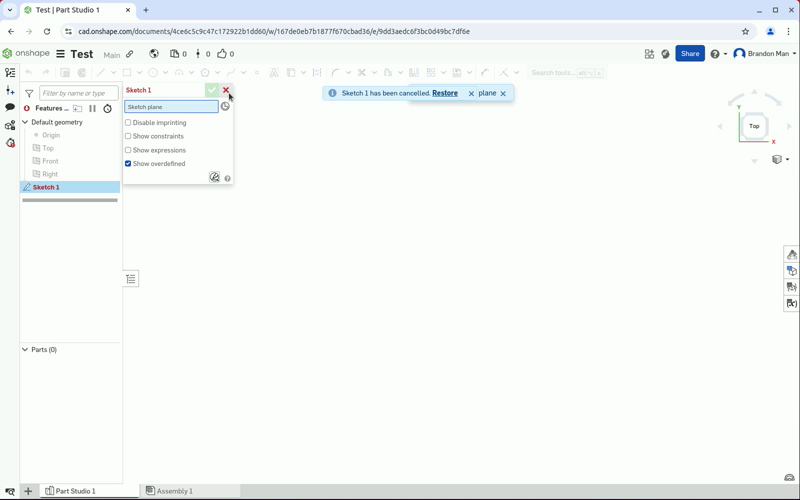
mouse_move(73, 150)
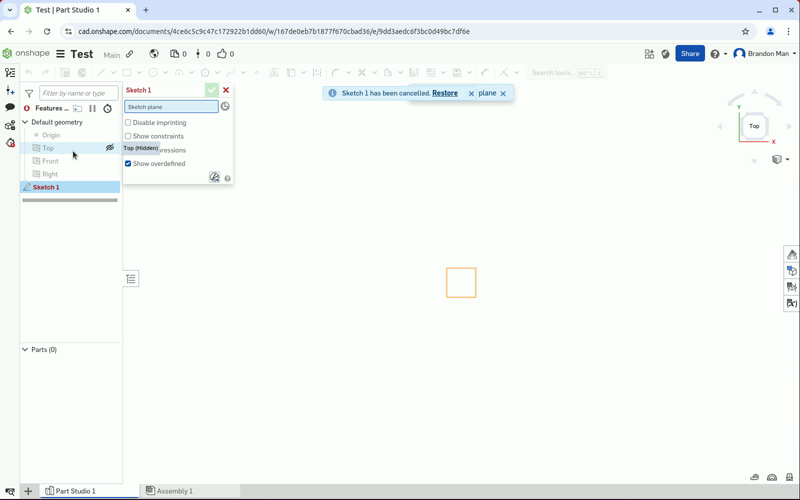
click(73, 150)
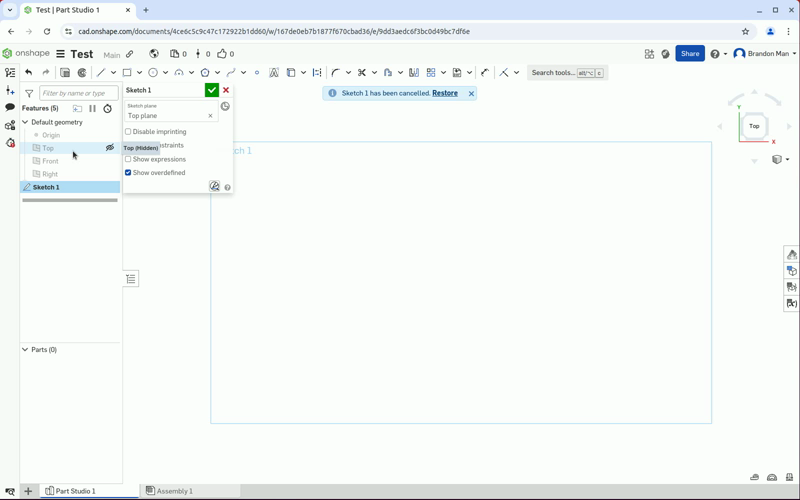
mouse_move(73, 352)
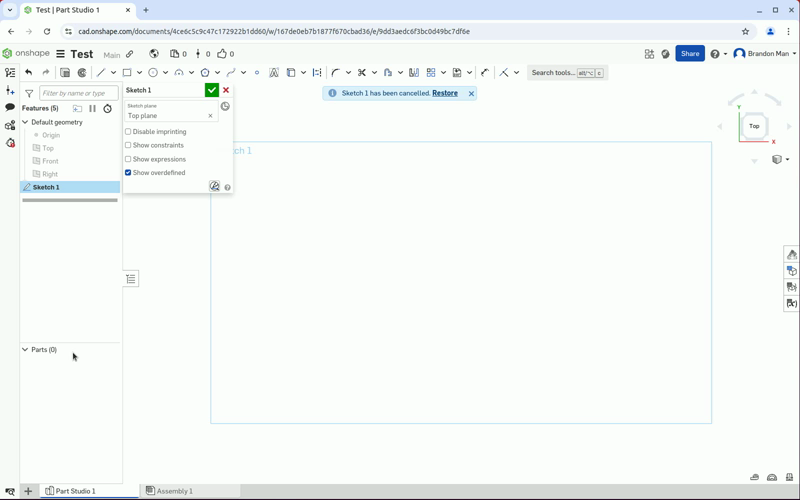
key(y)
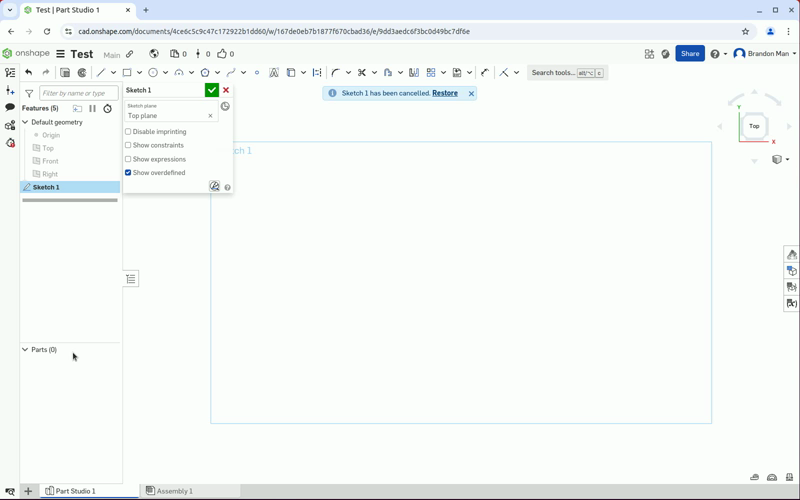
key(l)
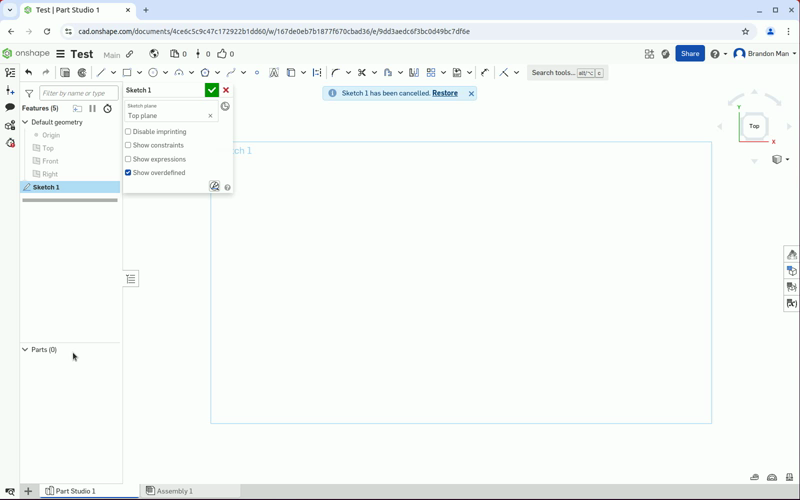
key_down(shift)
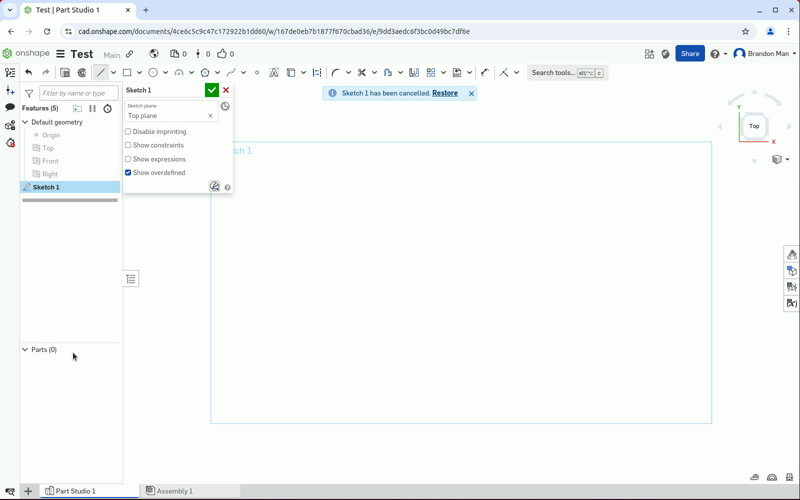
mouse_move(348, 339)
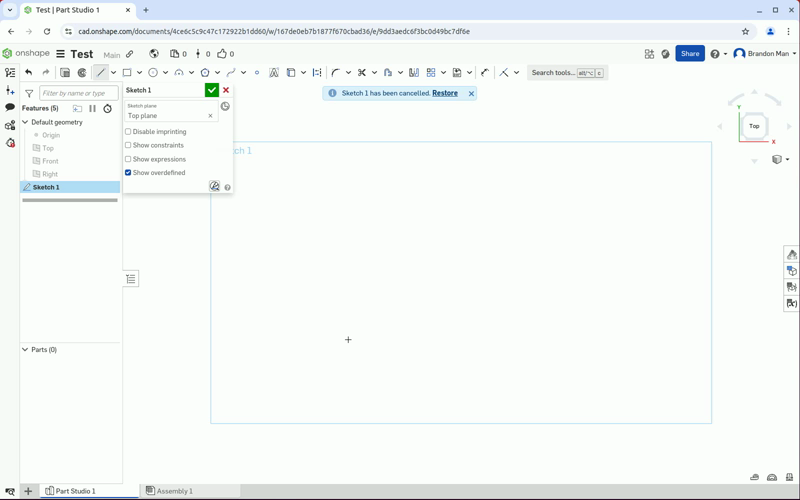
click(348, 339)
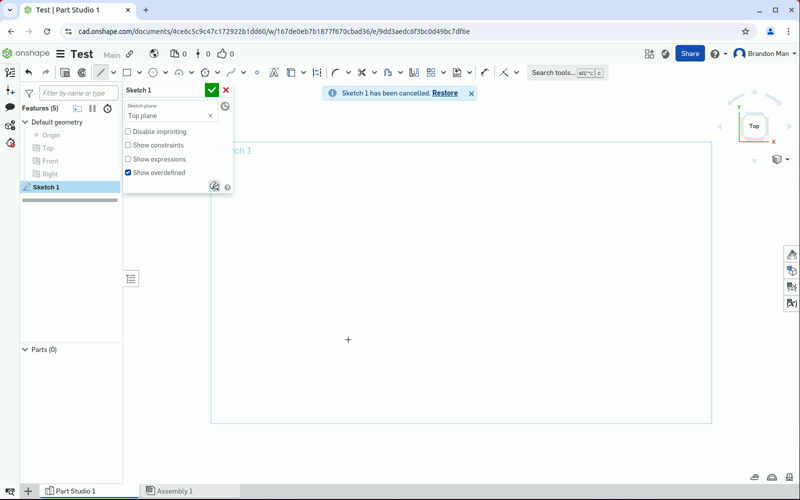
key_up(shift)
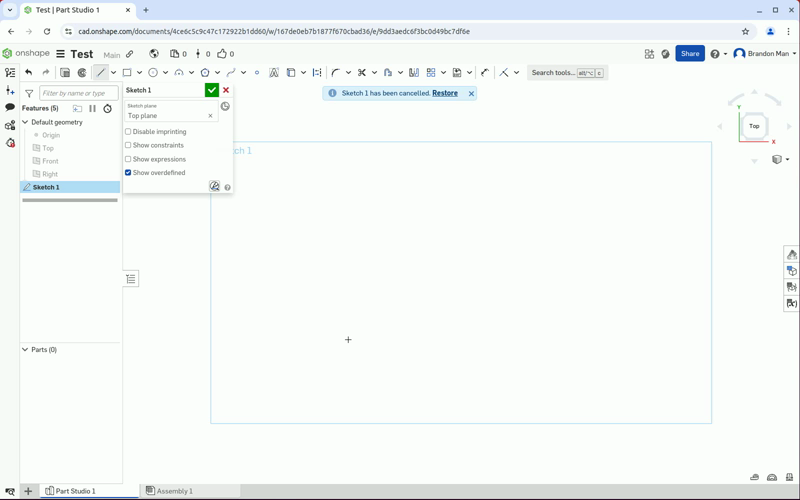
key_down(shift)
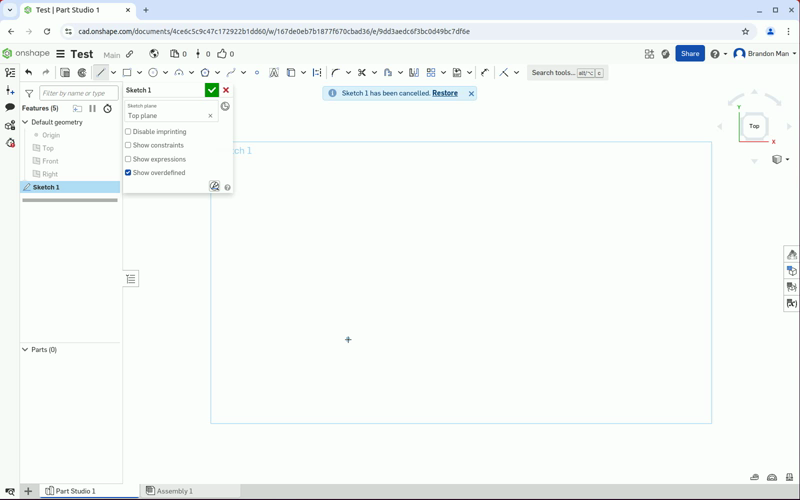
mouse_move(460, 339)
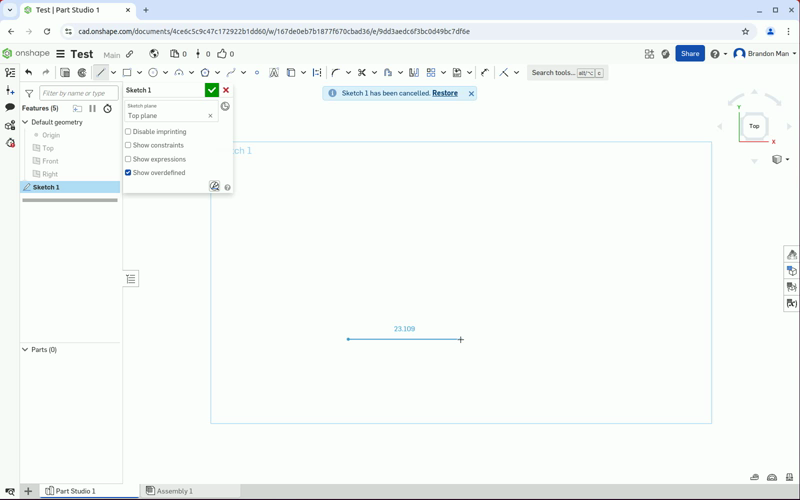
click(460, 339)
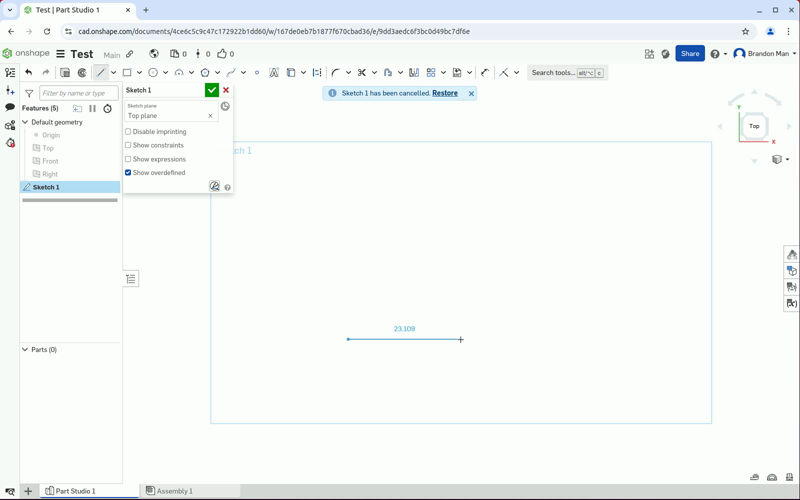
key_up(shift)
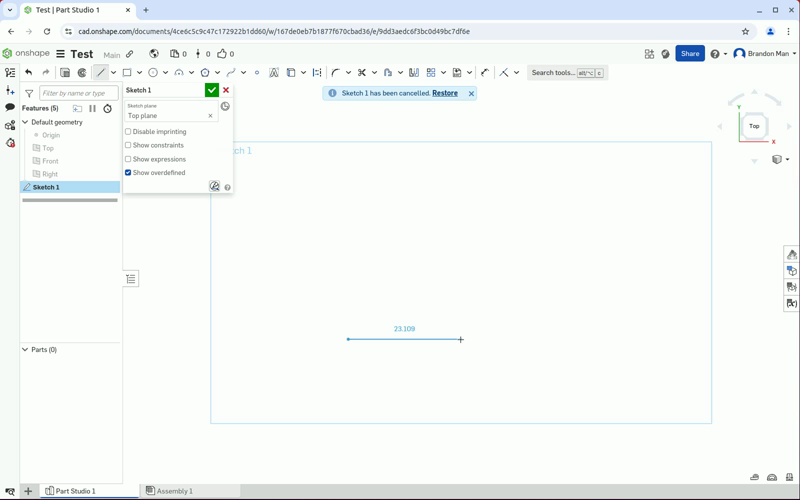
key_down(shift)
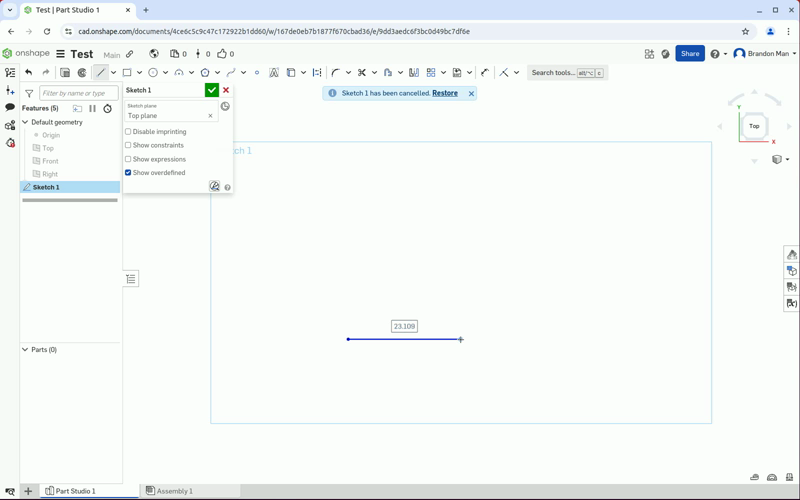
mouse_move(490, 339)
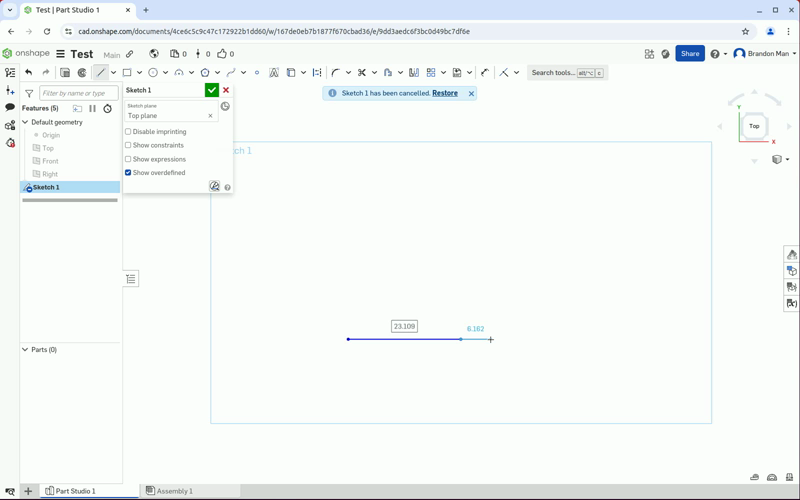
mouse_move(460, 282)
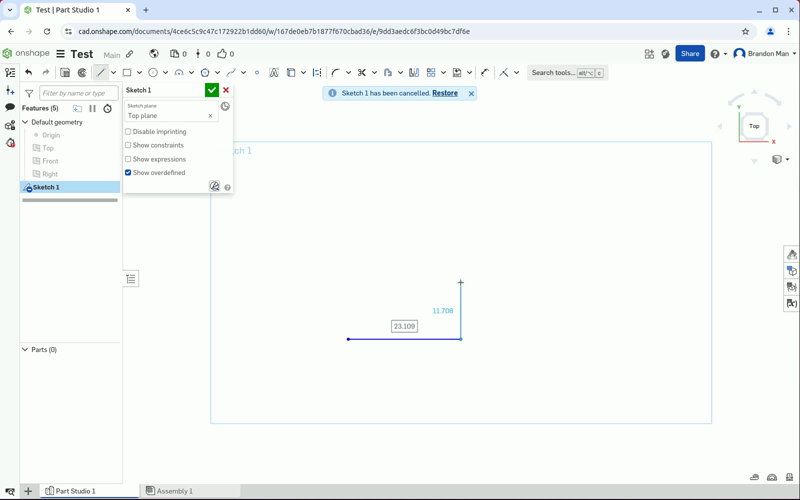
click(460, 282)
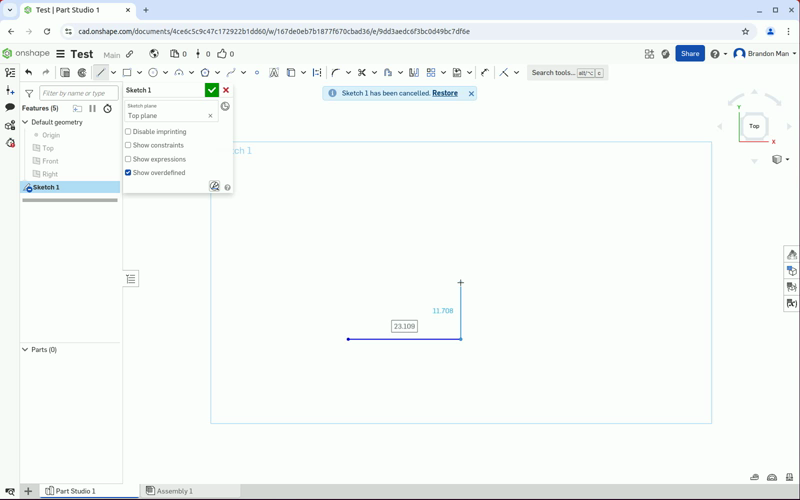
key_up(shift)
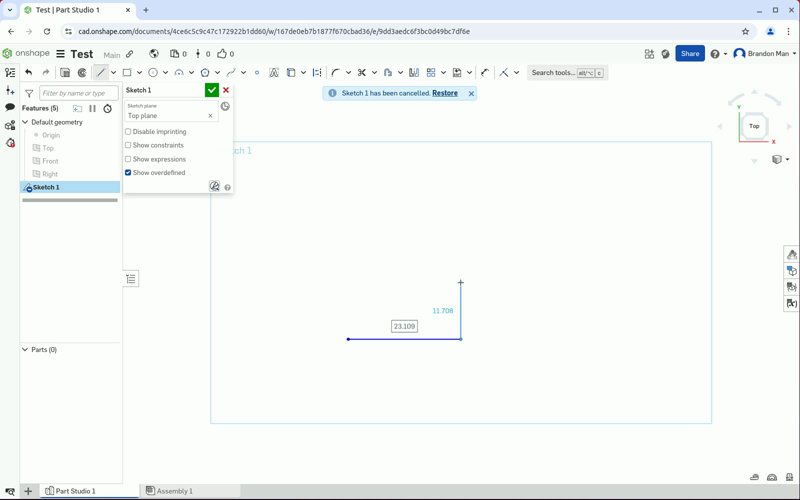
key_down(shift)
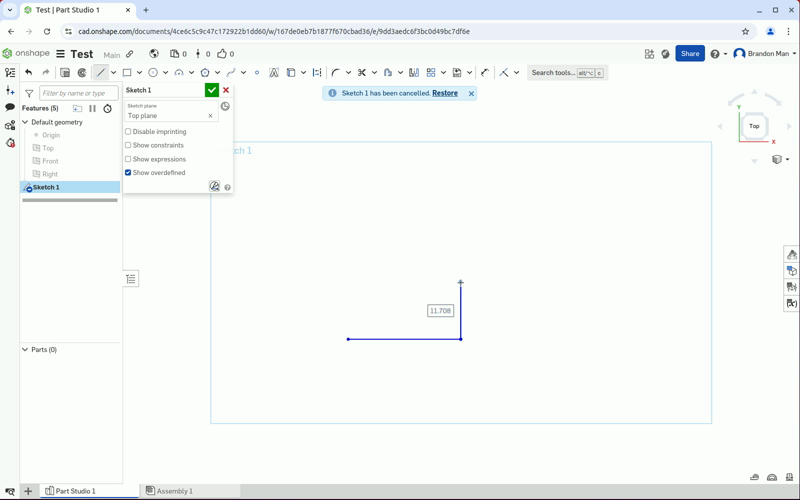
mouse_move(348, 282)
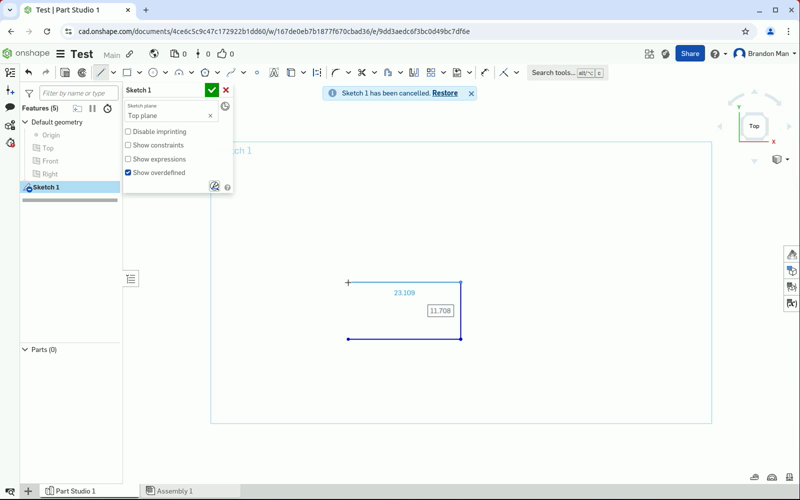
click(348, 282)
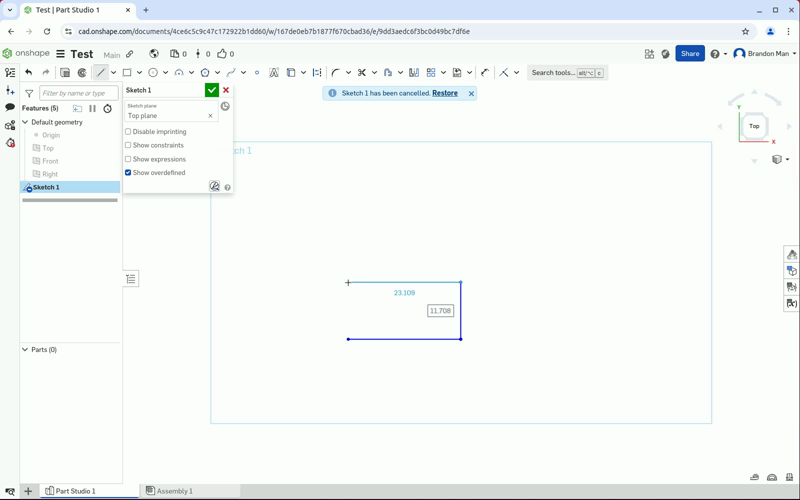
key_up(shift)
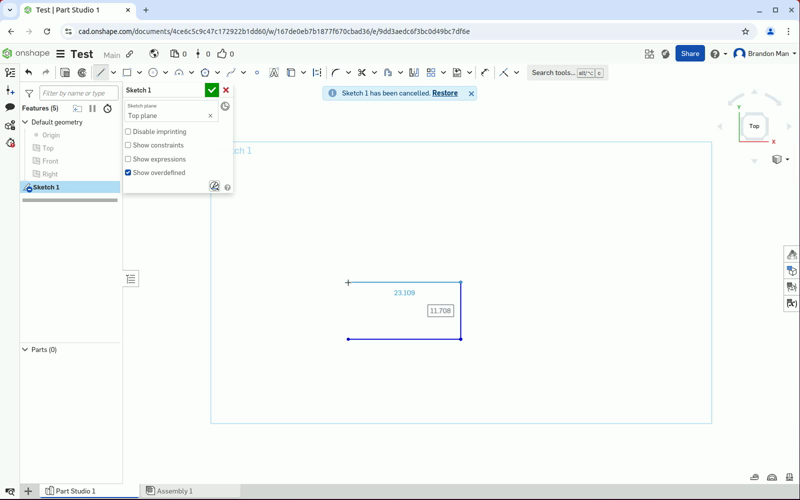
mouse_move(378, 282)
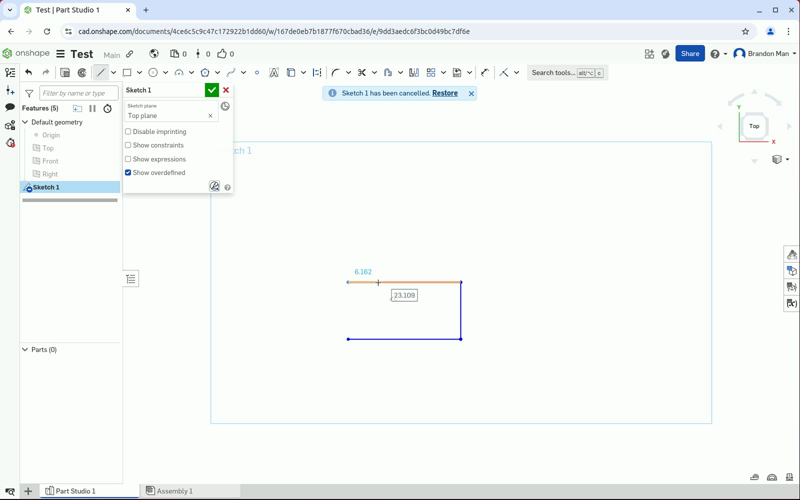
key_down(shift)
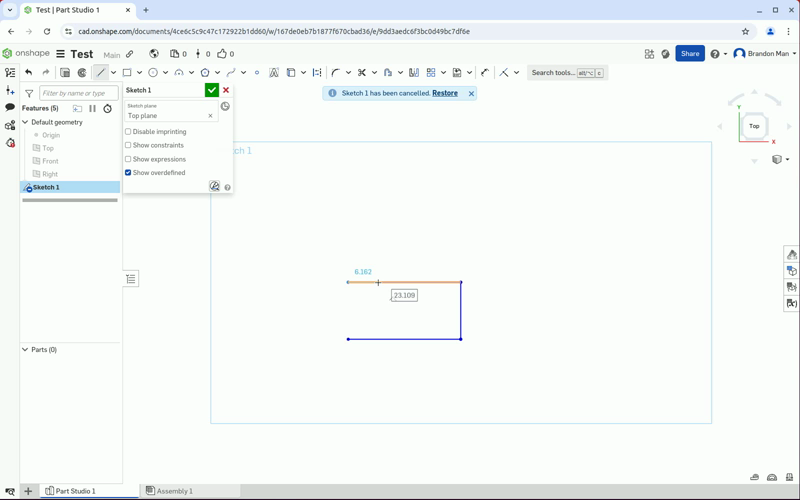
mouse_move(348, 339)
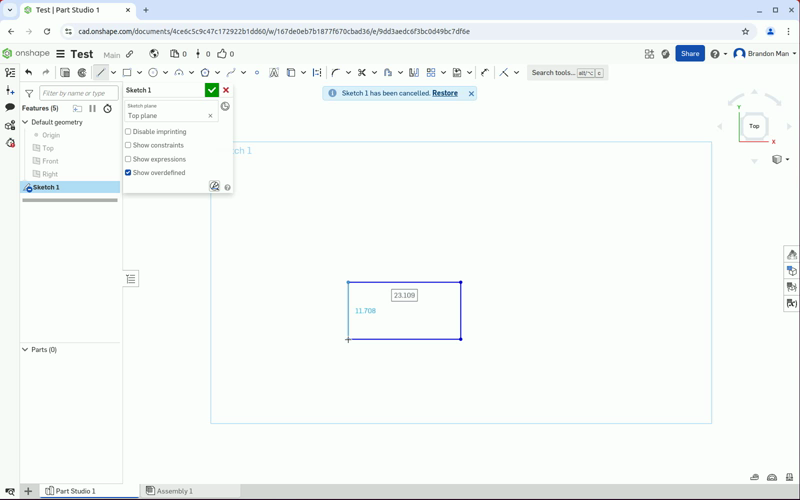
key_up(shift)
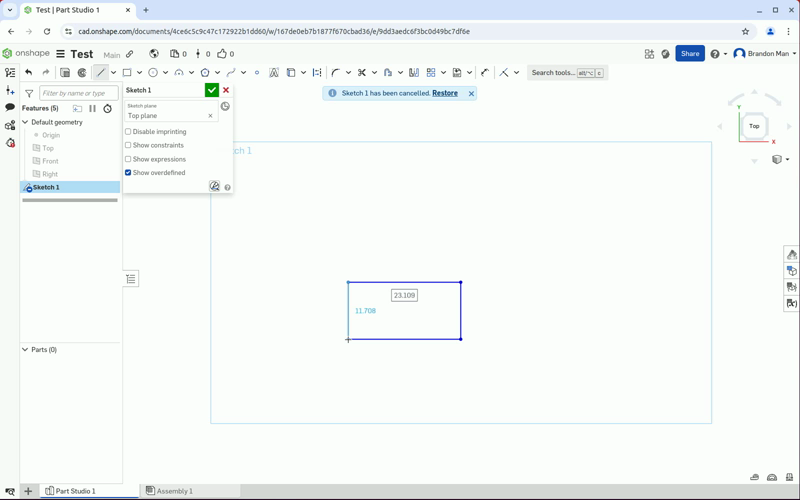
click(348, 339)
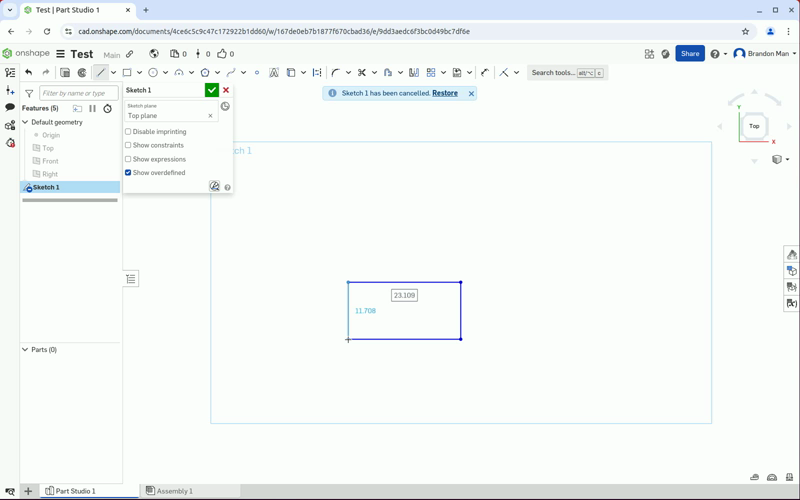
key(esc)
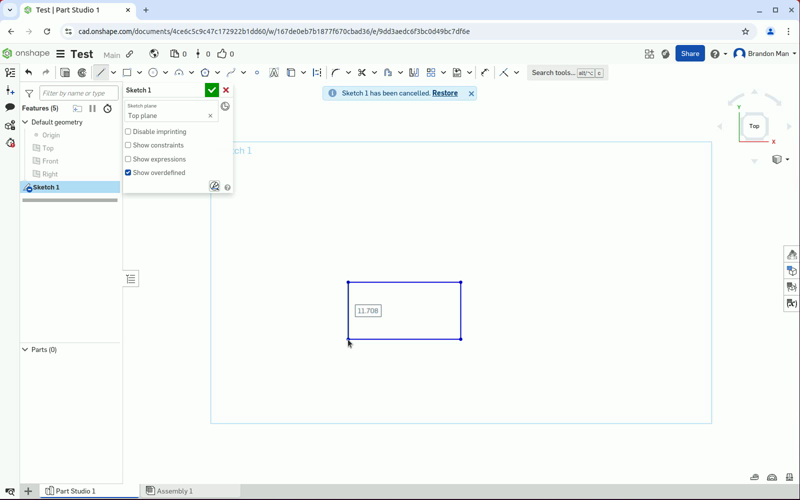
mouse_move(427, 327)
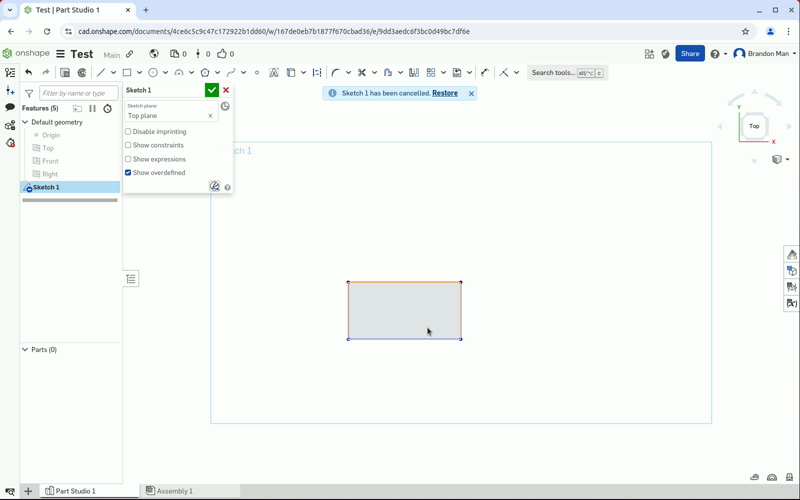
click(427, 327)
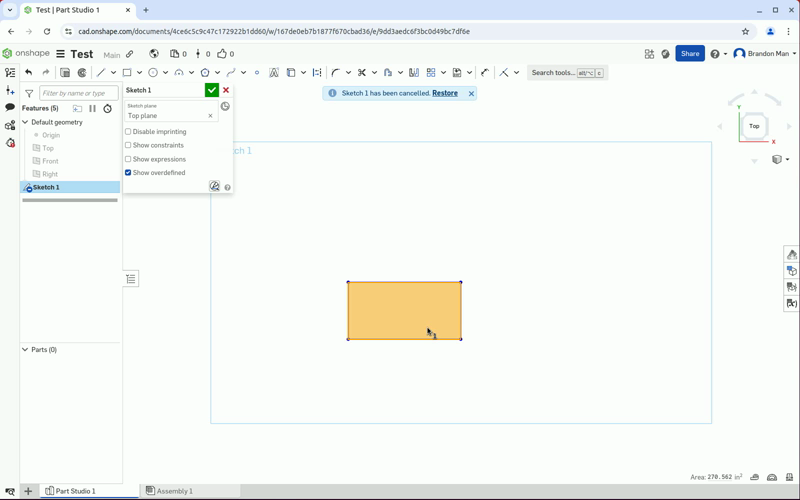
mouse_move(73, 352)
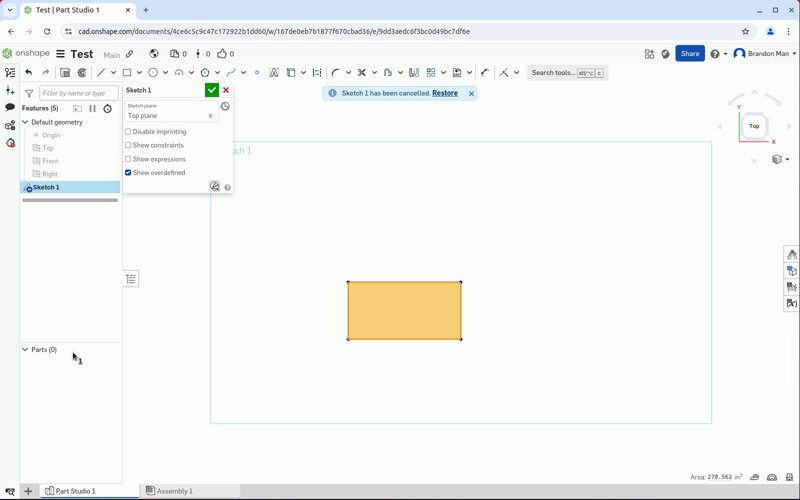
key(shift+y)
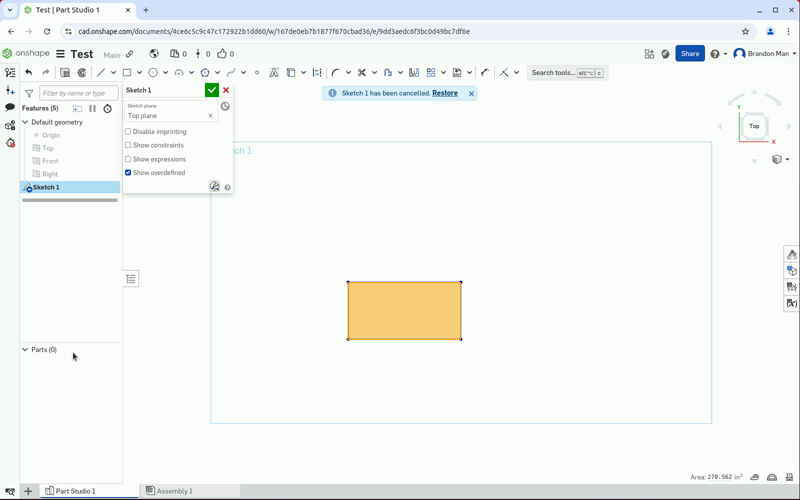
key(shift+e)
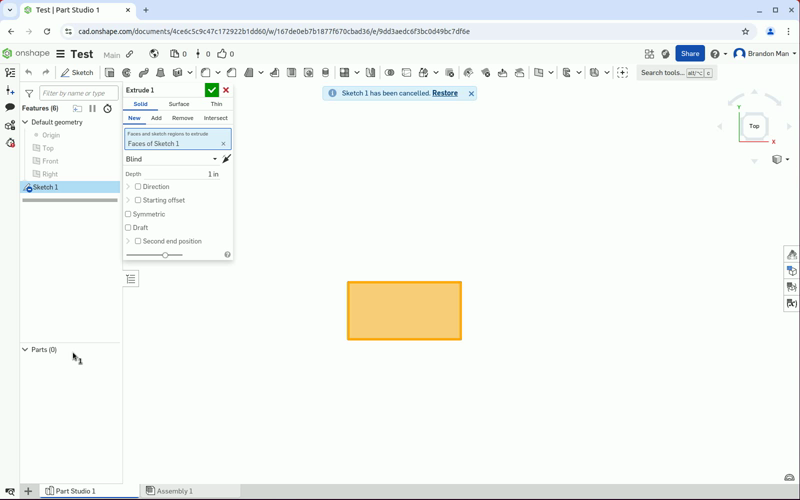
mouse_move(143, 106)
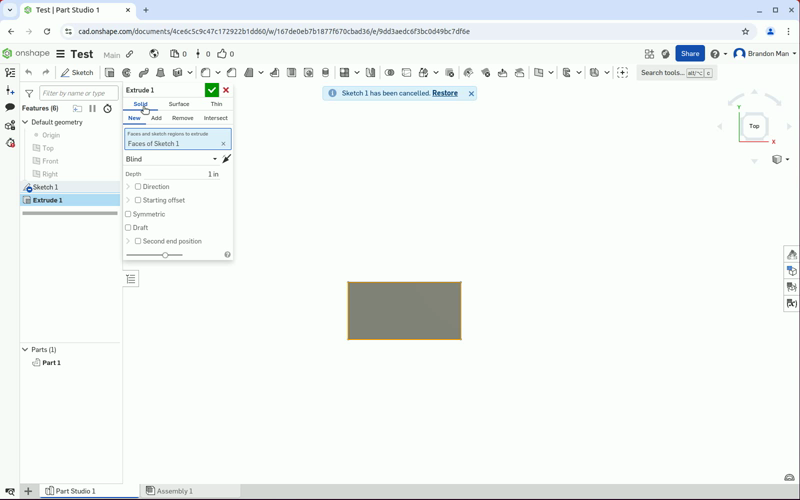
click(143, 106)
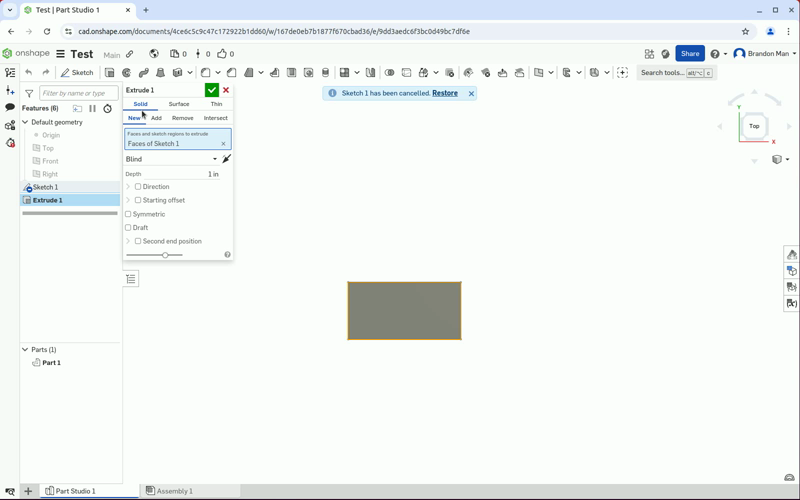
mouse_move(137, 120)
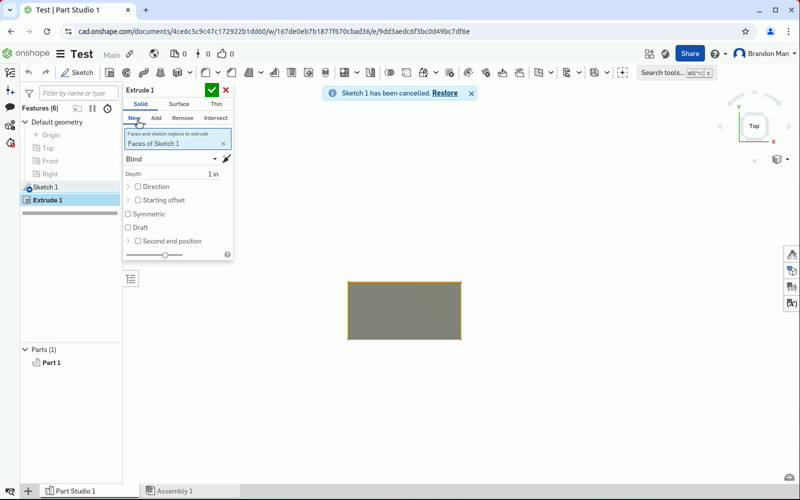
click(137, 120)
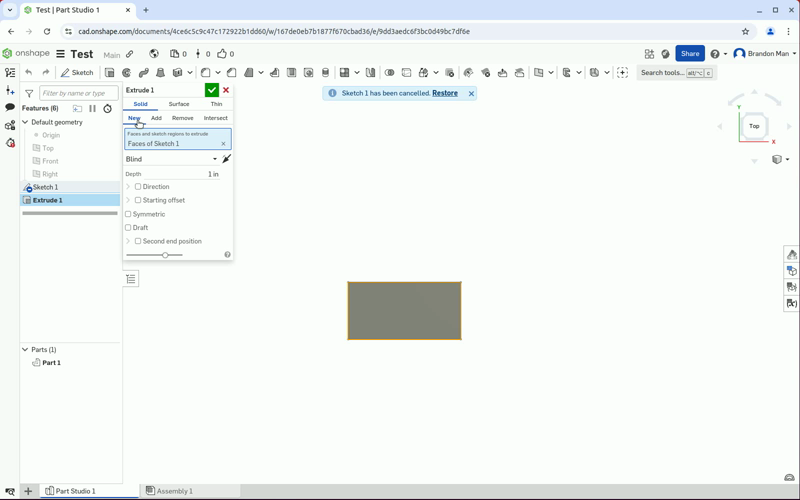
key(tab, 4)
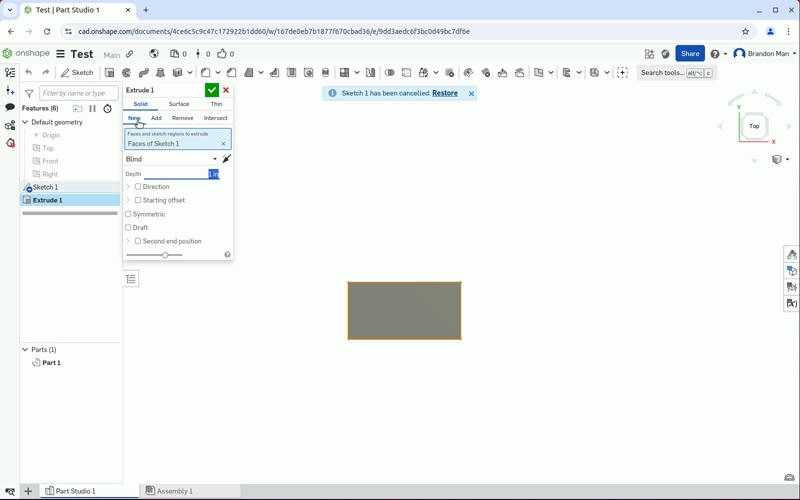
text(5.777)
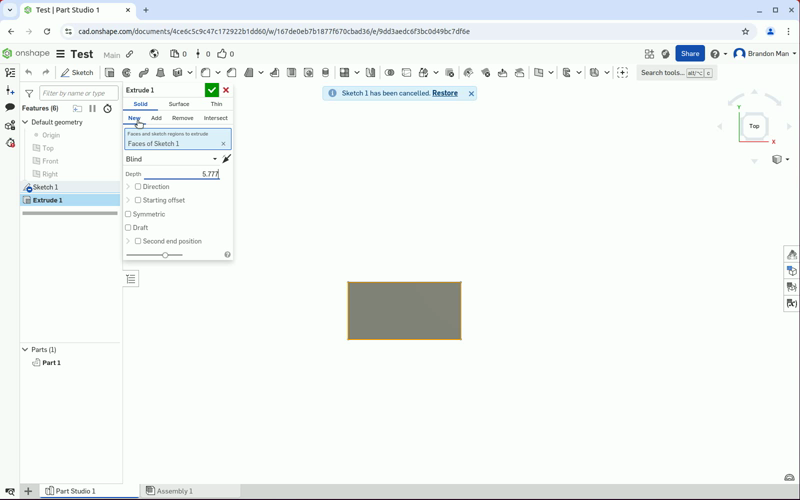
key(enter)
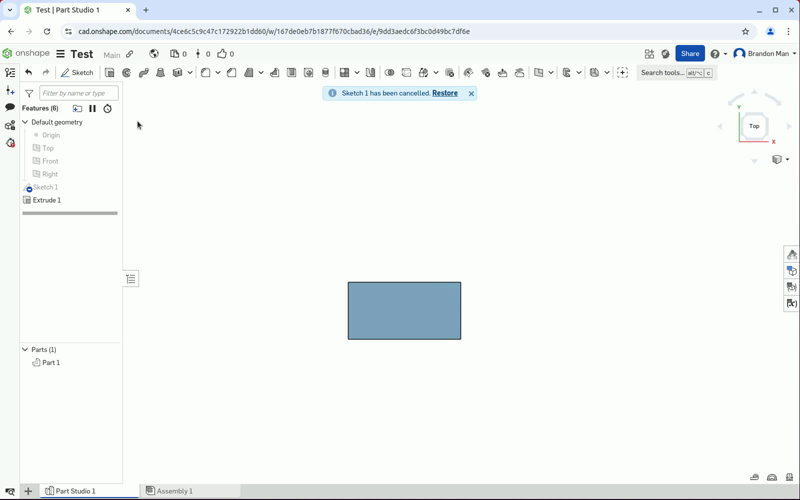
key(shift+h)
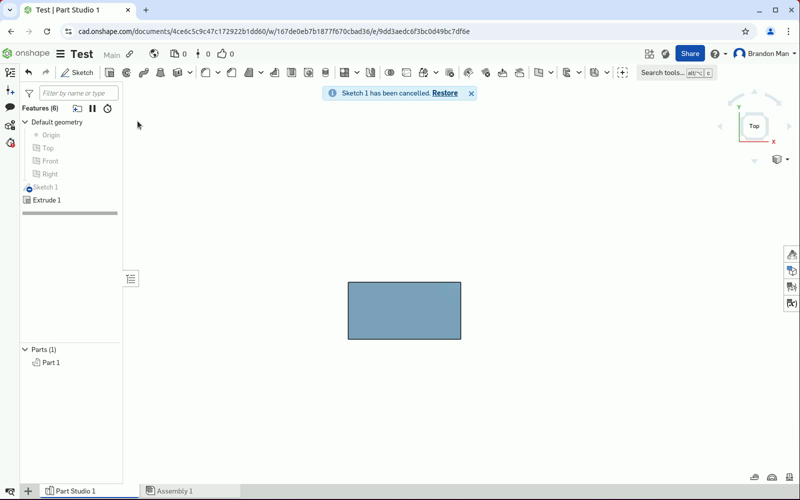
key(shift+h)
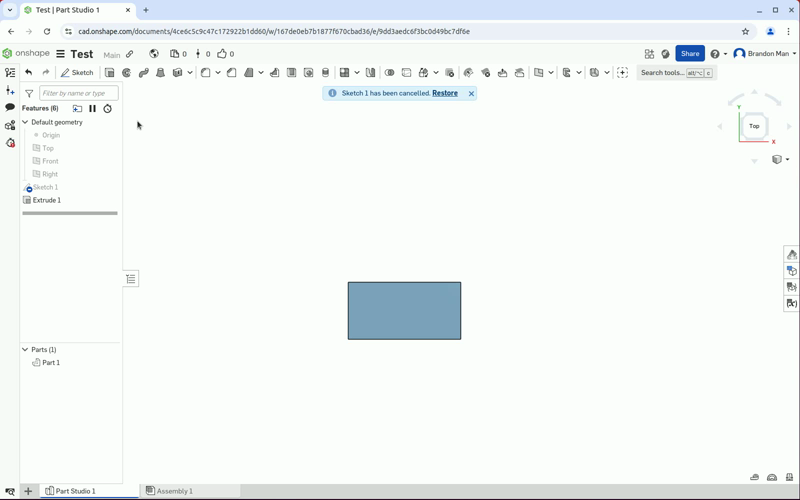
mouse_move(73, 189)
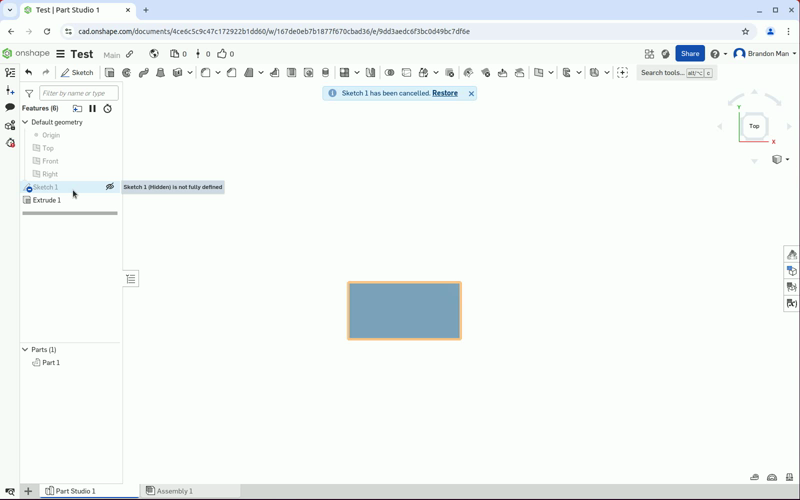
click(73, 189)
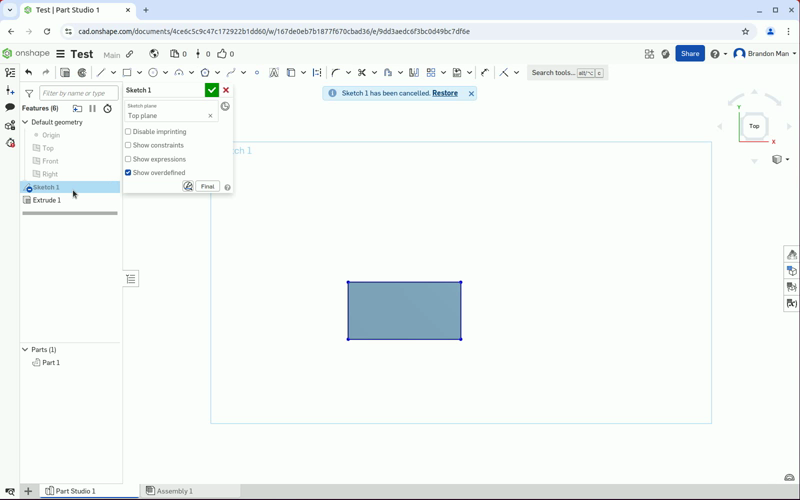
mouse_move(229, 92)
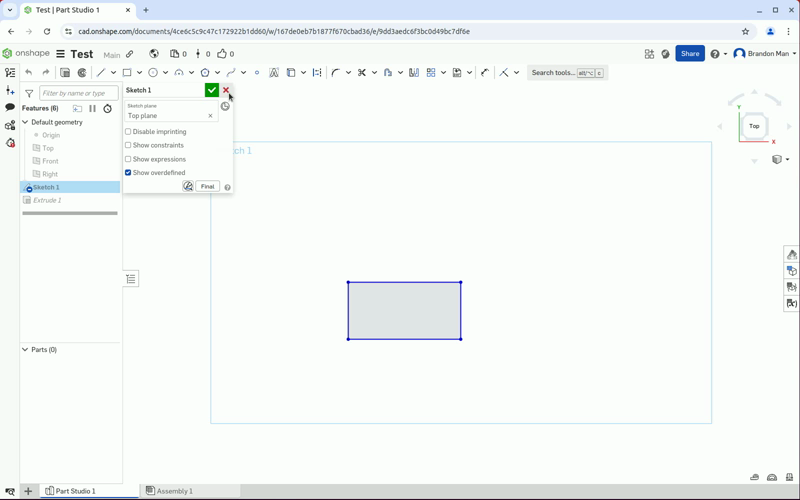
click(229, 92)
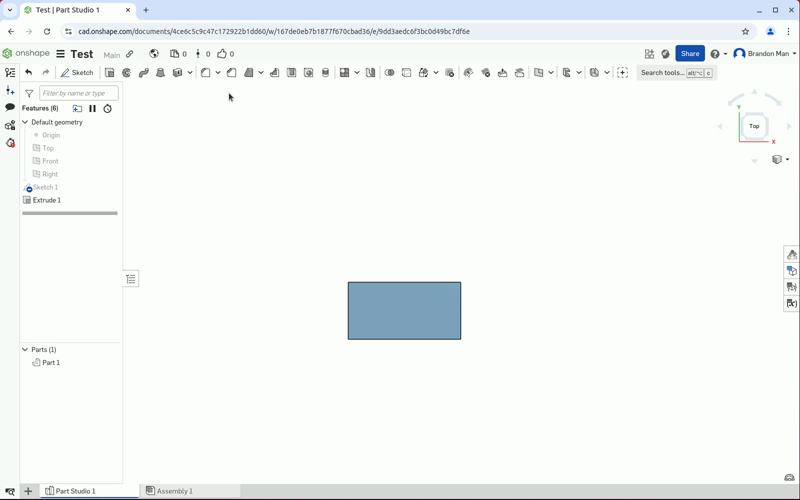
mouse_move(541, 75)
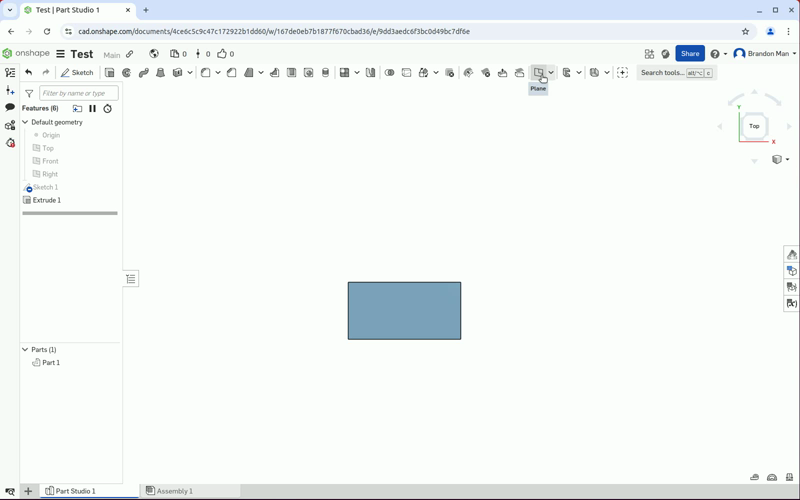
click(541, 75)
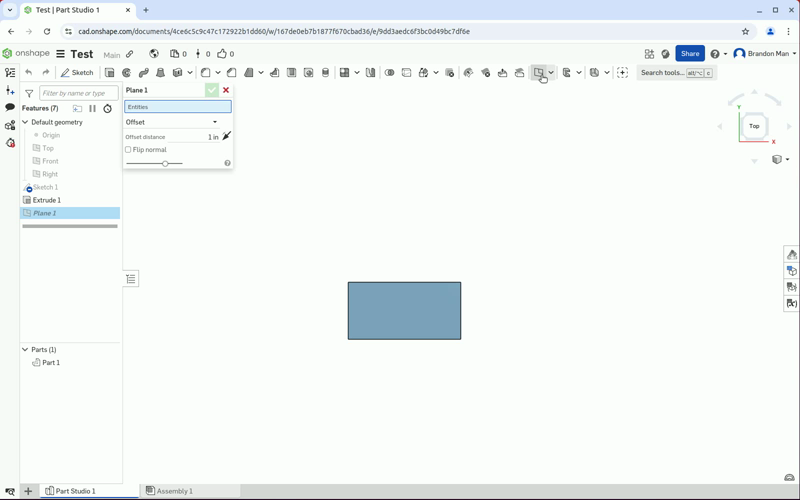
mouse_move(73, 150)
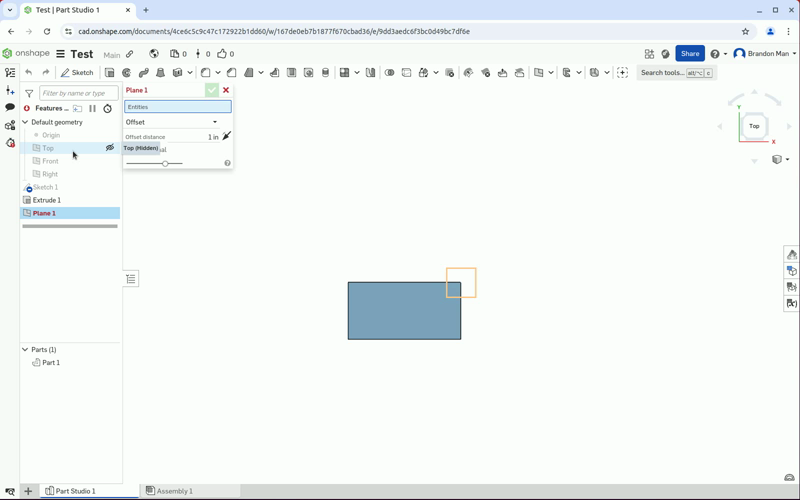
click(73, 150)
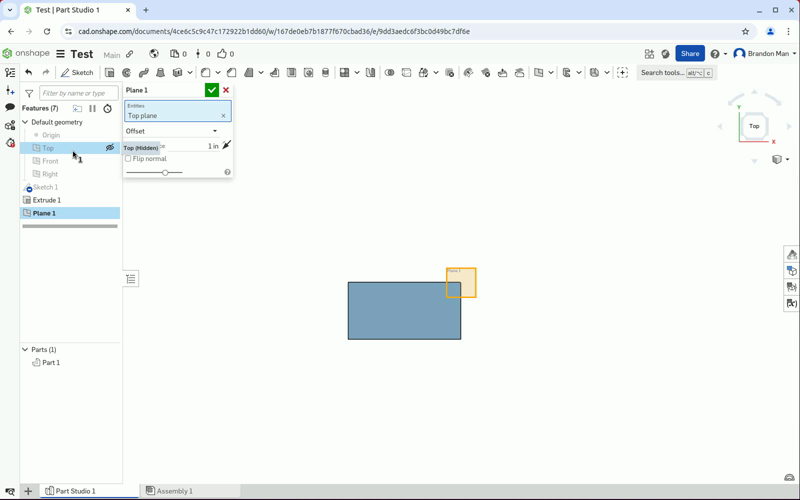
key(tab, 2)
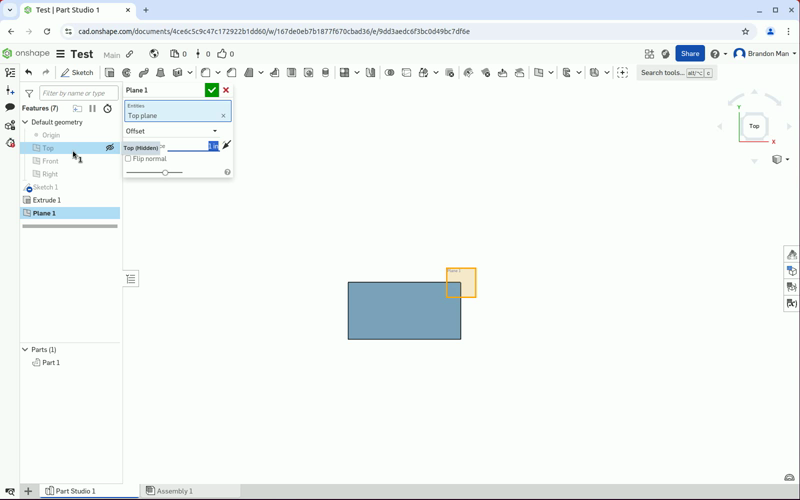
text(5.792)
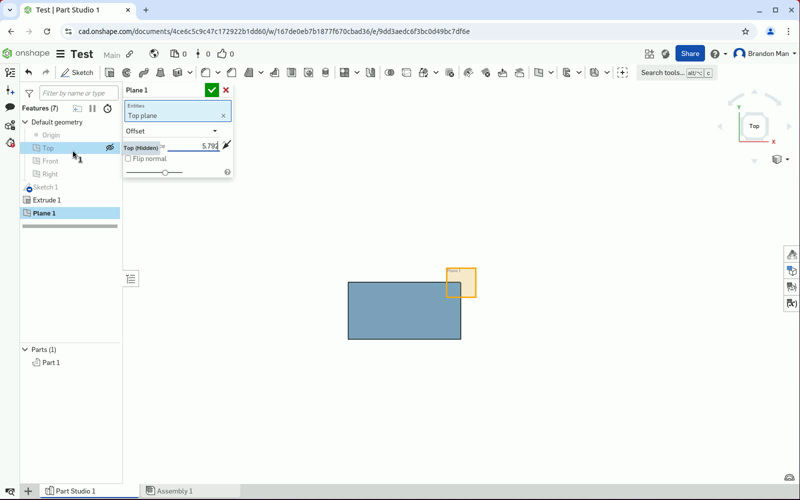
key(enter, 2)
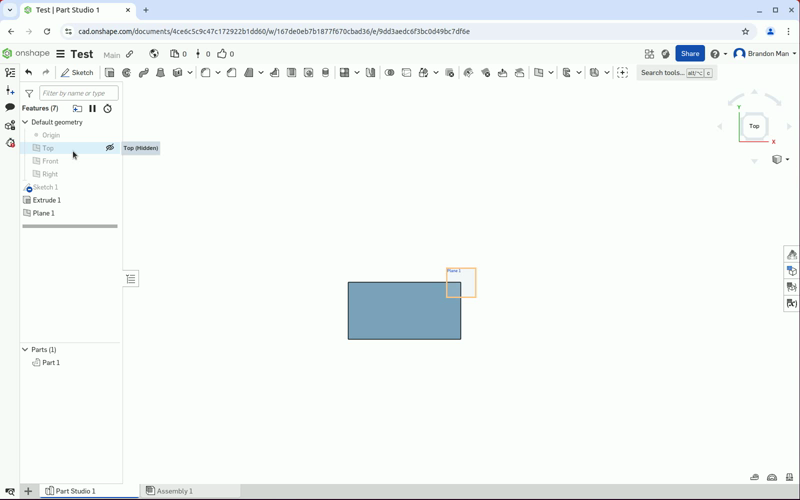
key(shift+s)
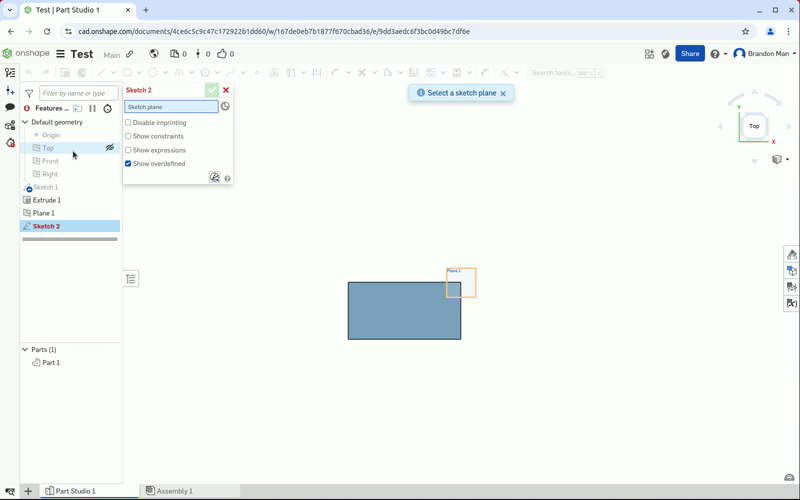
mouse_move(73, 215)
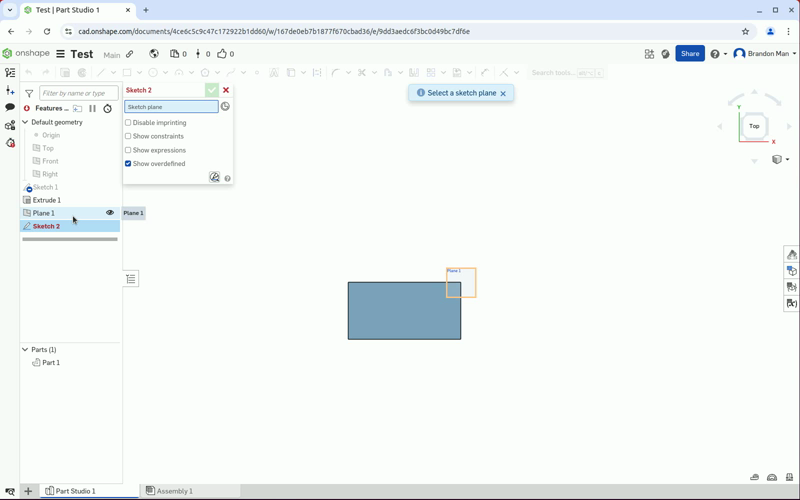
click(73, 215)
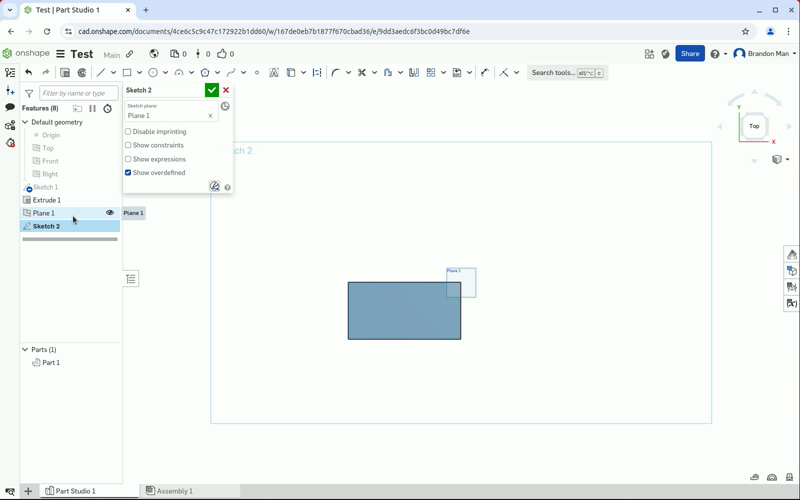
mouse_move(73, 352)
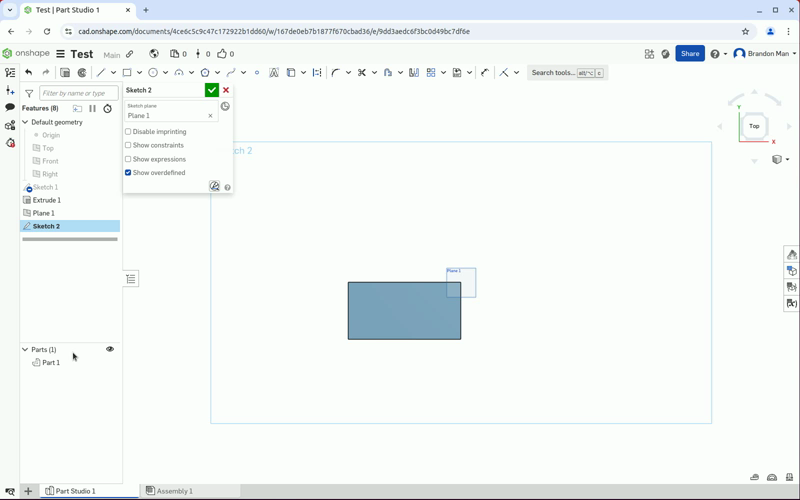
key(y)
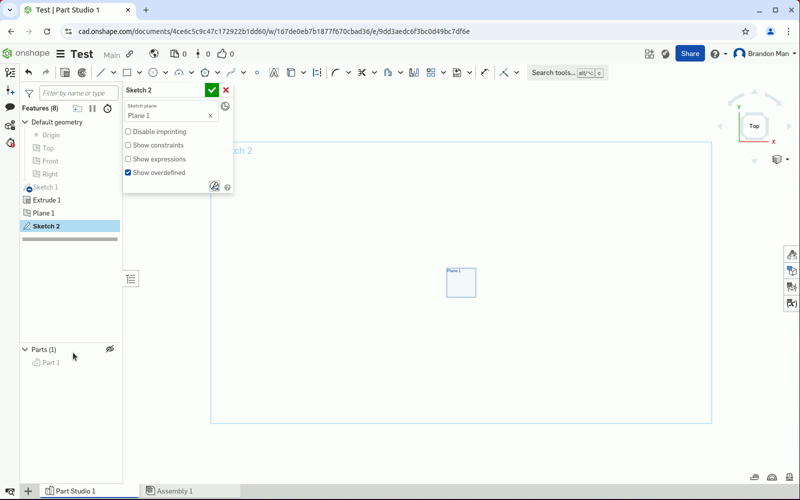
key(l)
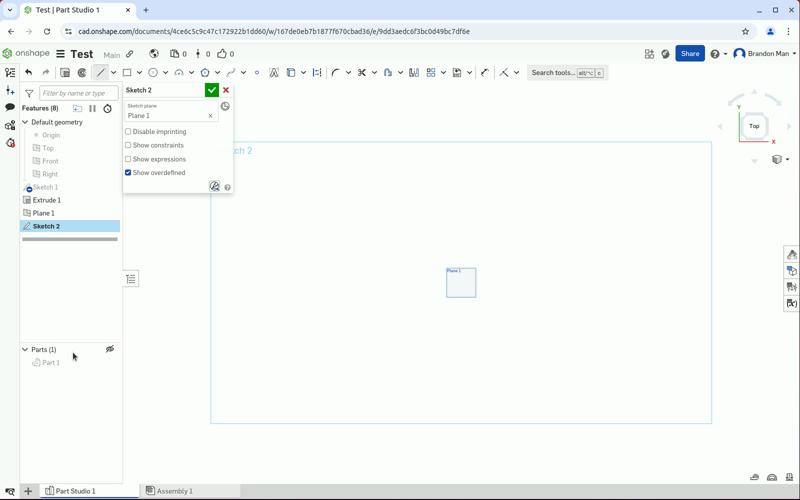
key_down(shift)
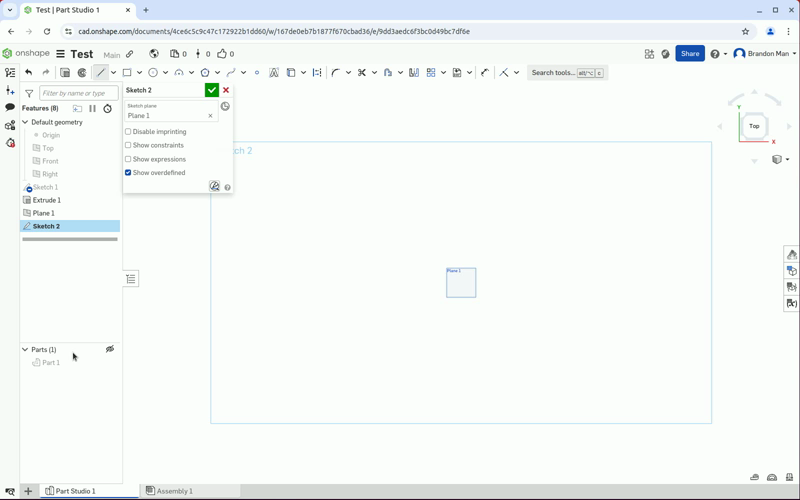
mouse_move(390, 339)
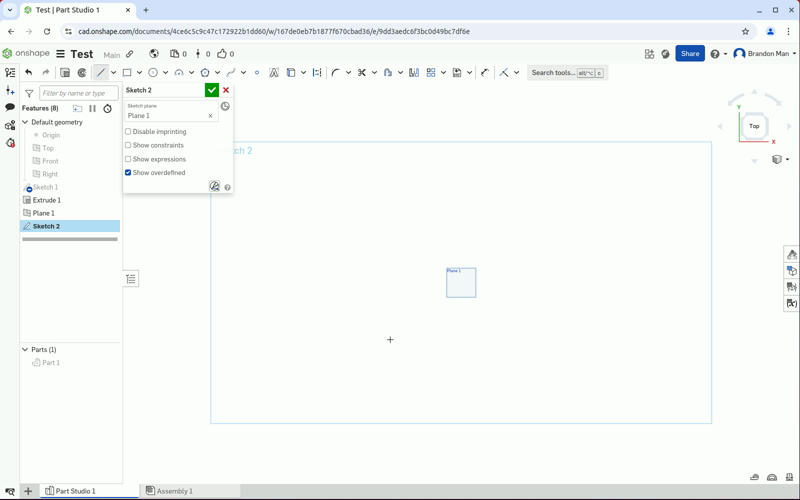
click(390, 339)
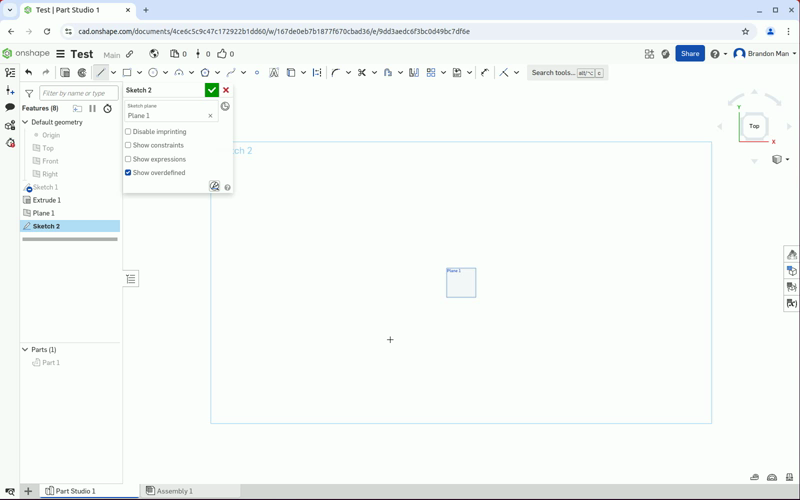
key_up(shift)
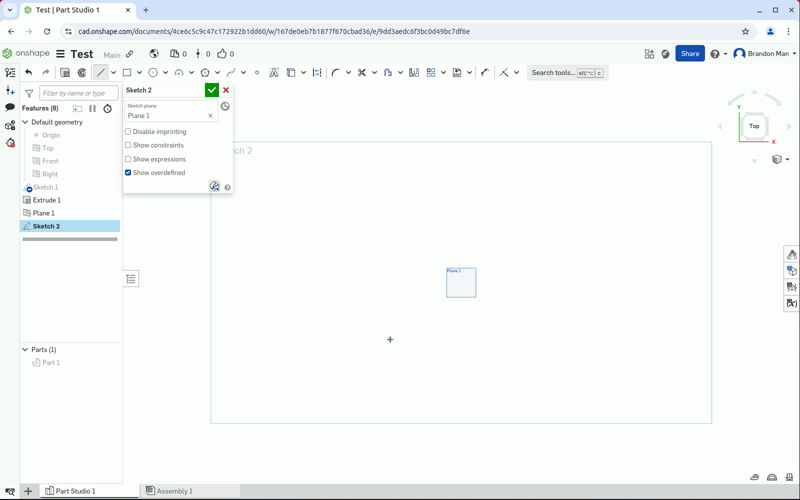
key_down(shift)
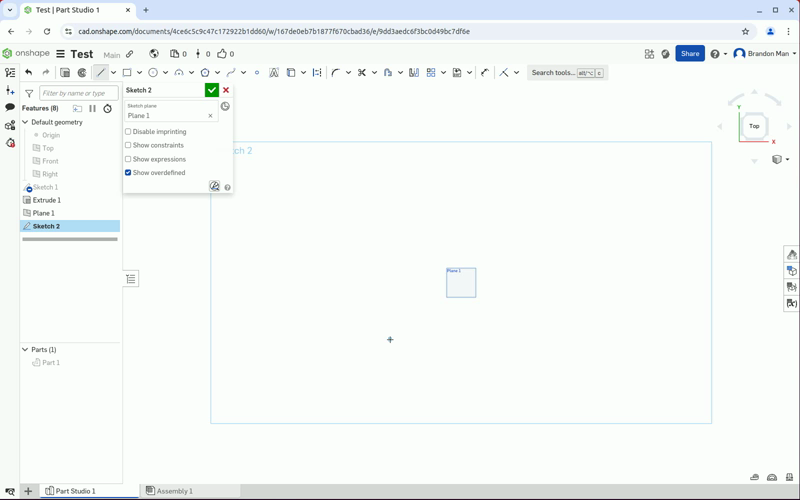
mouse_move(461, 339)
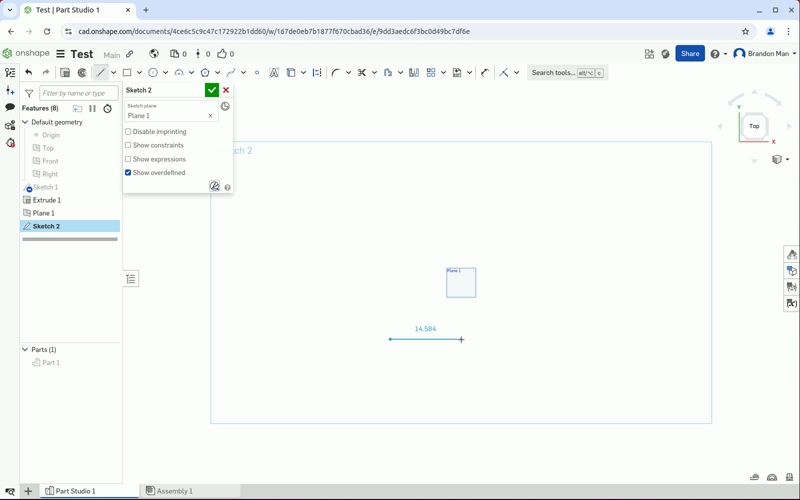
click(461, 339)
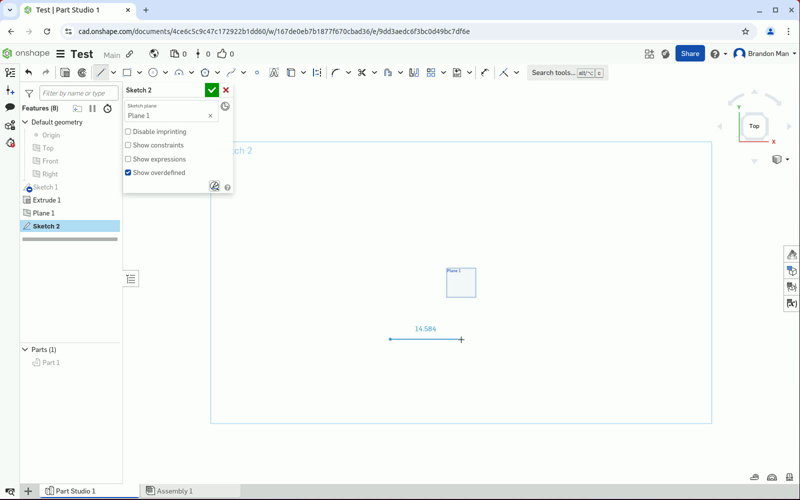
key_up(shift)
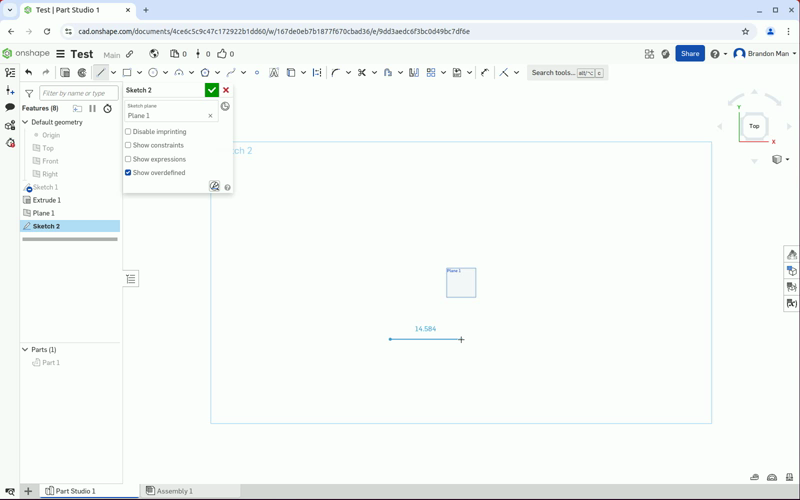
key_down(shift)
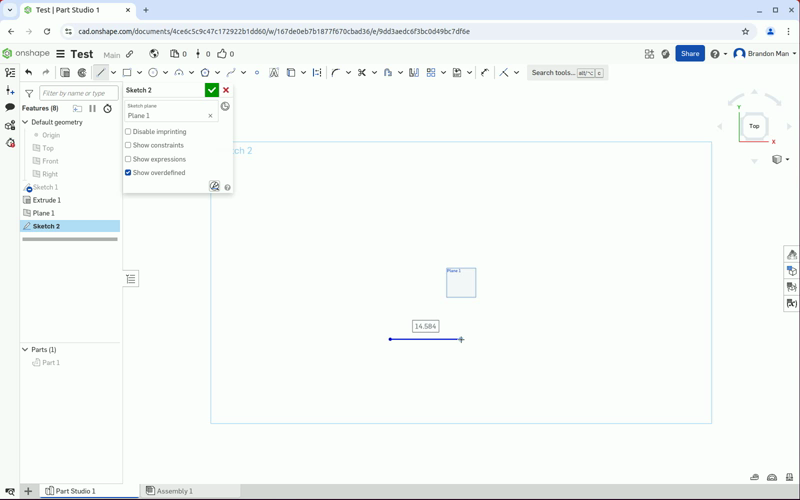
mouse_move(491, 339)
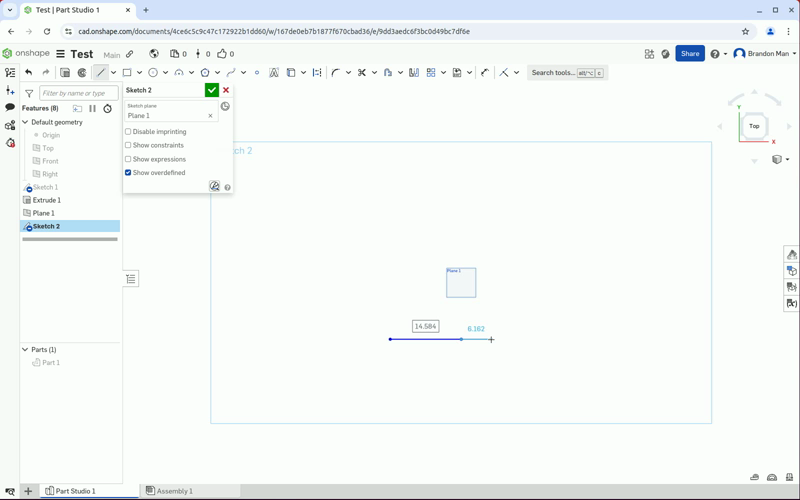
mouse_move(461, 282)
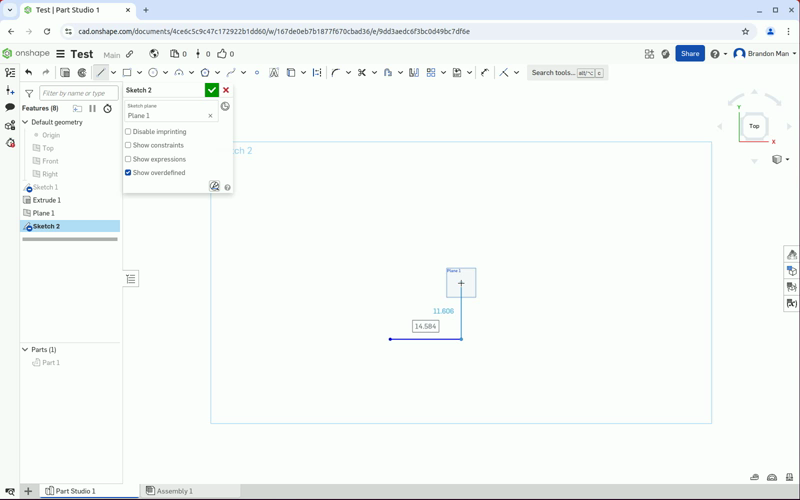
click(461, 282)
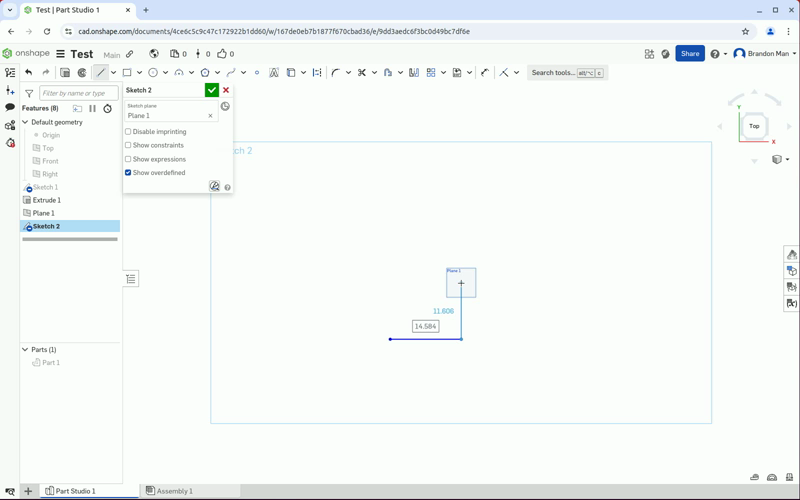
key_up(shift)
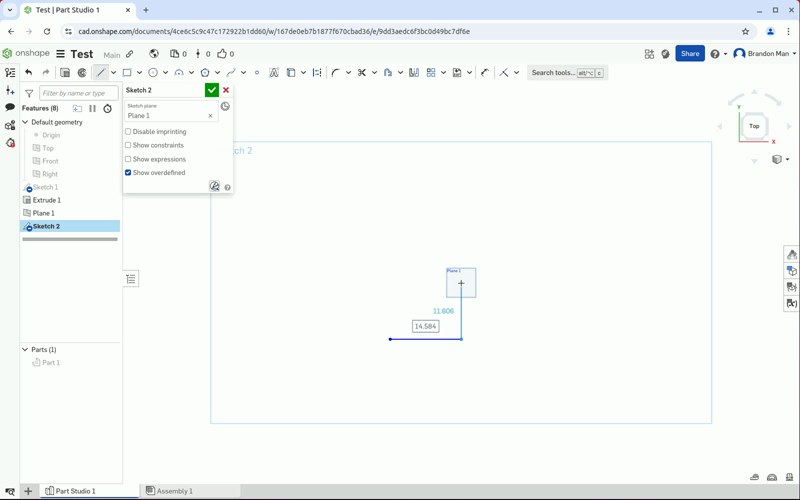
key_down(shift)
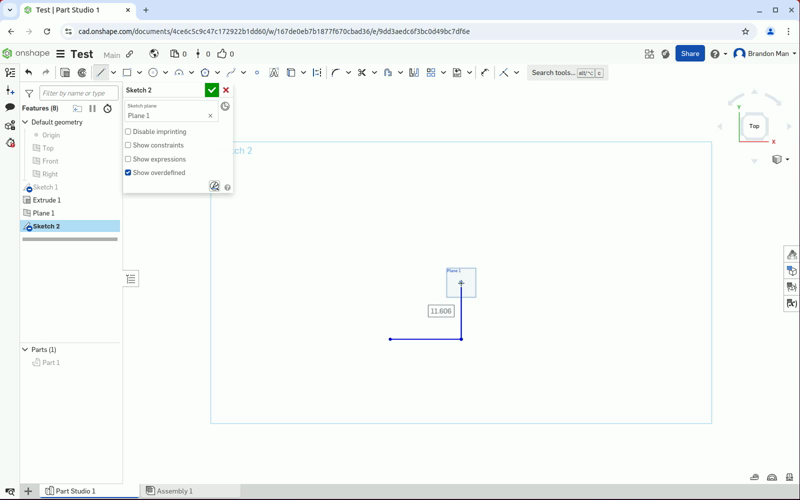
mouse_move(390, 282)
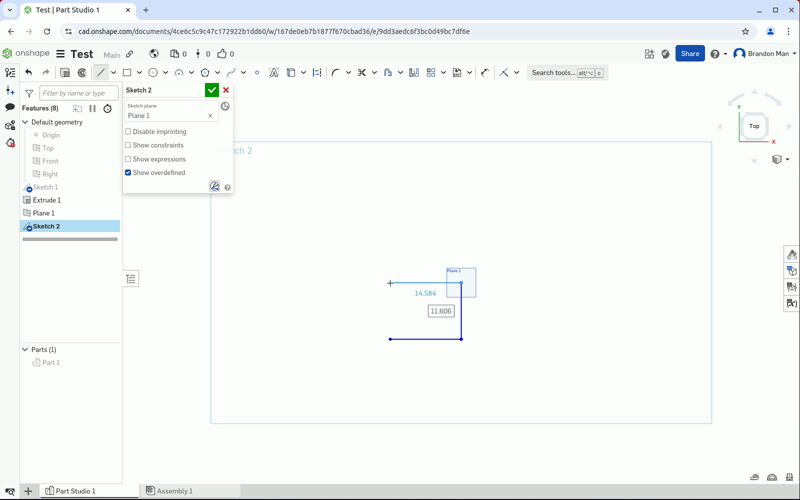
click(390, 282)
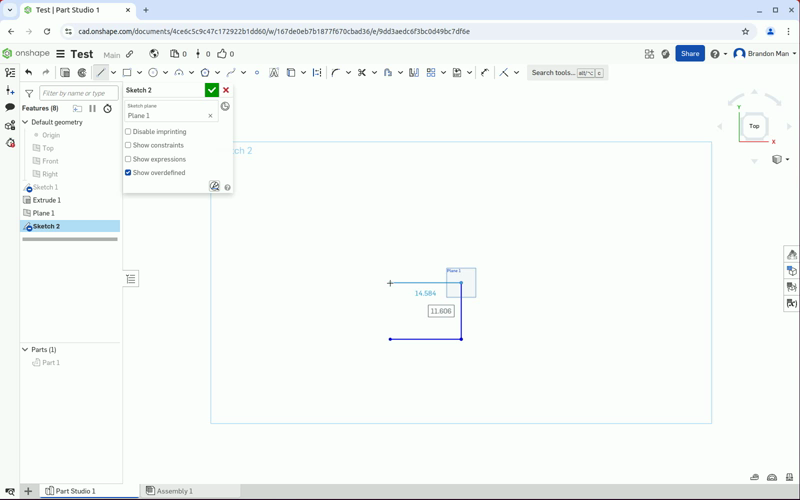
key_up(shift)
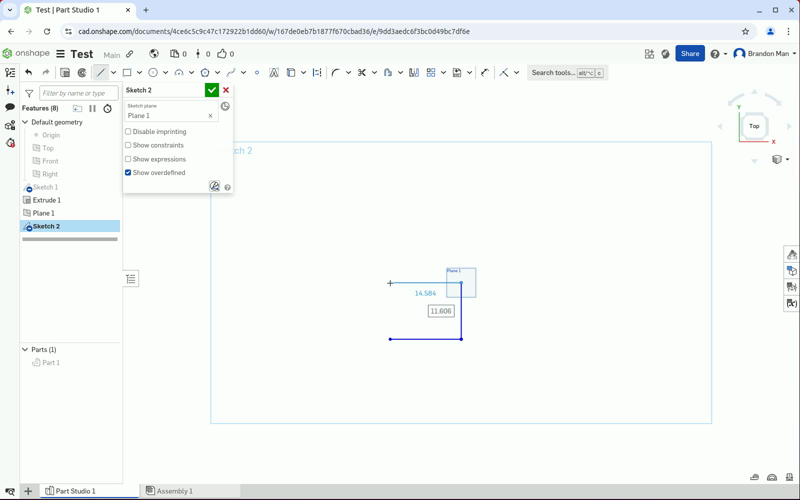
mouse_move(420, 282)
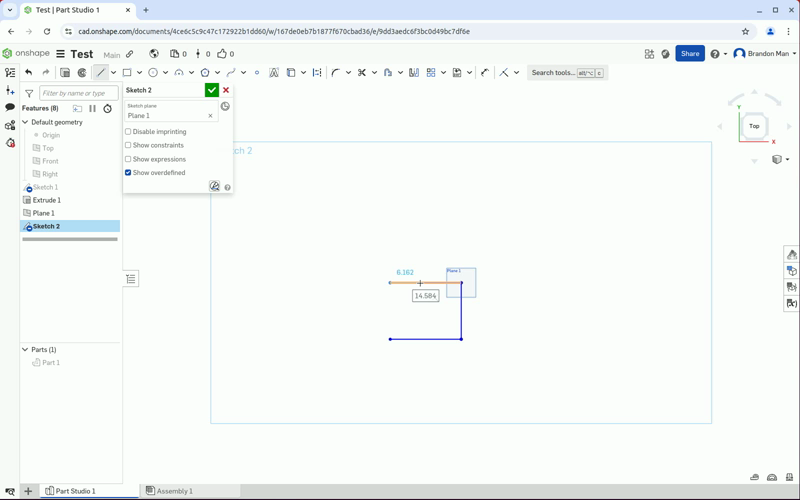
key_down(shift)
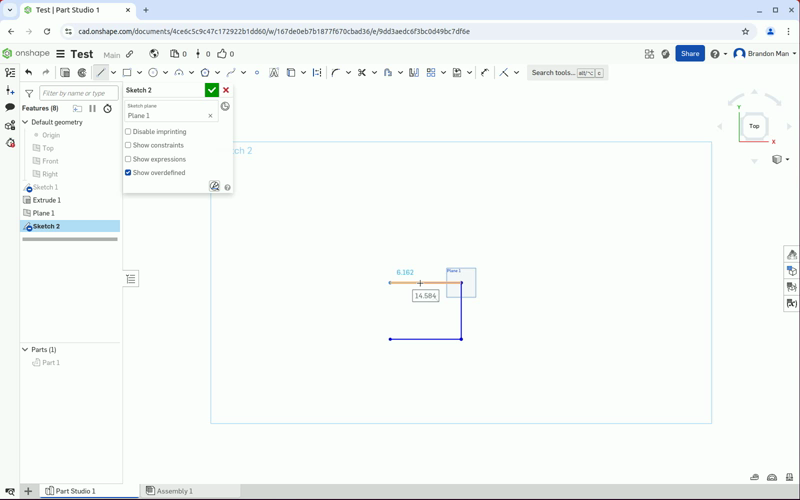
mouse_move(390, 339)
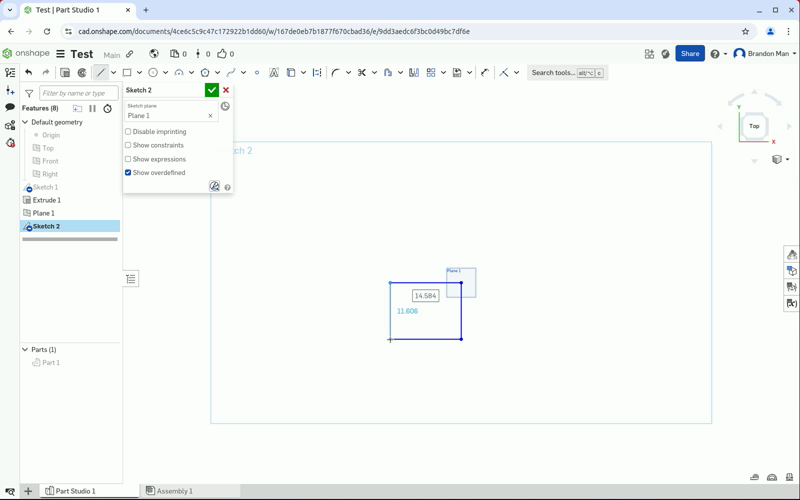
key_up(shift)
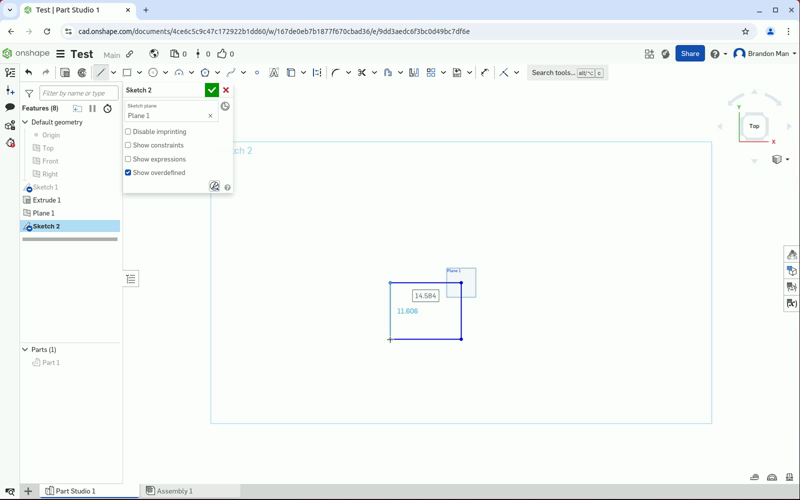
click(390, 339)
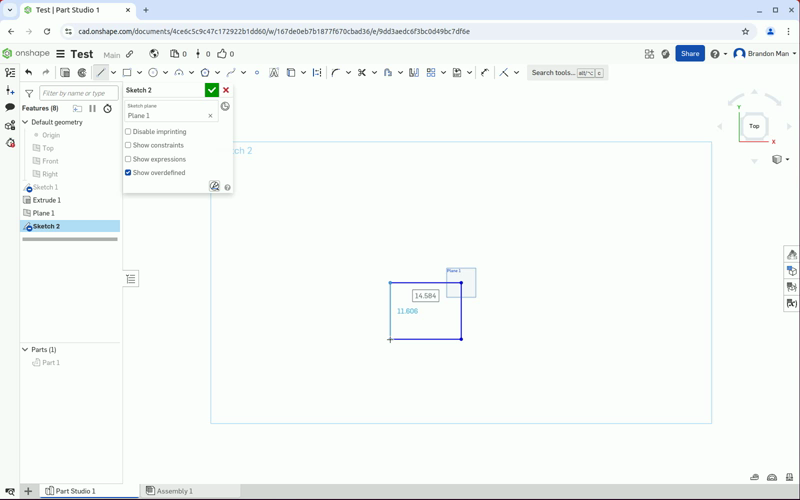
key(esc)
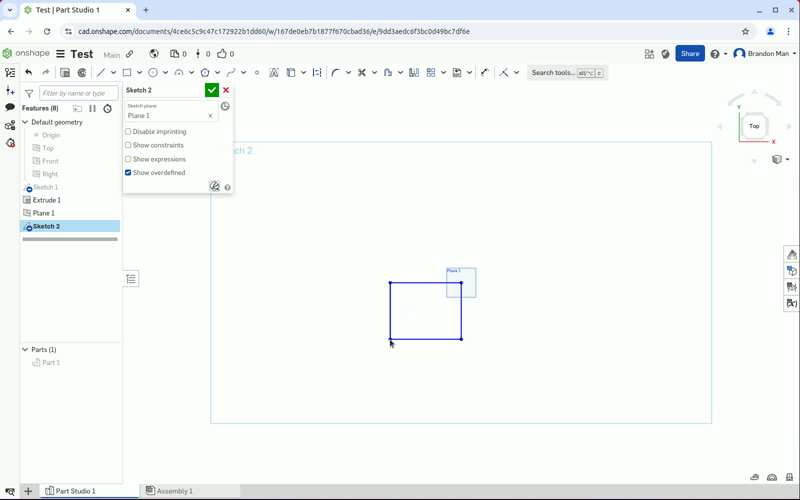
mouse_move(413, 331)
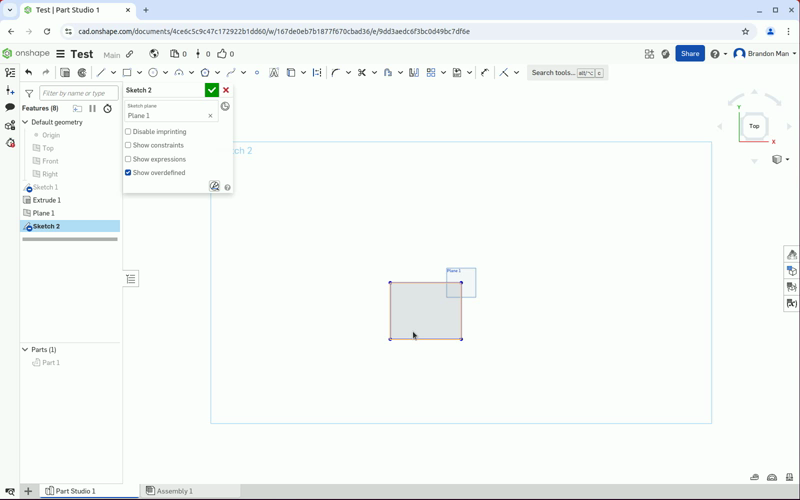
click(413, 331)
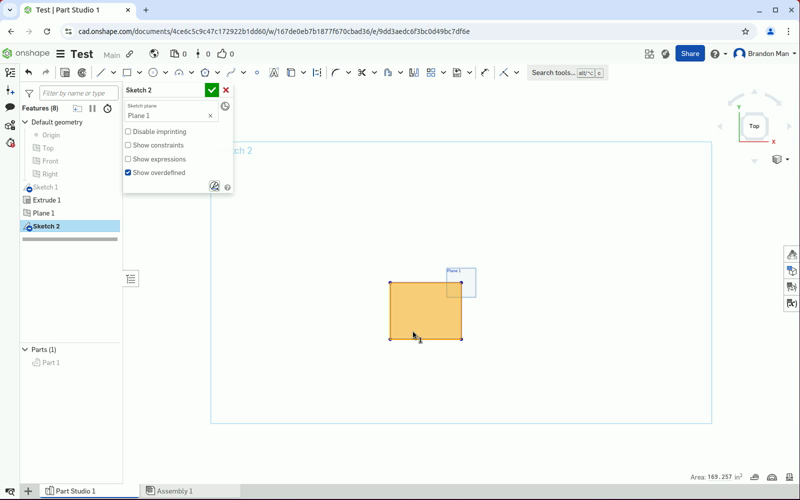
mouse_move(73, 352)
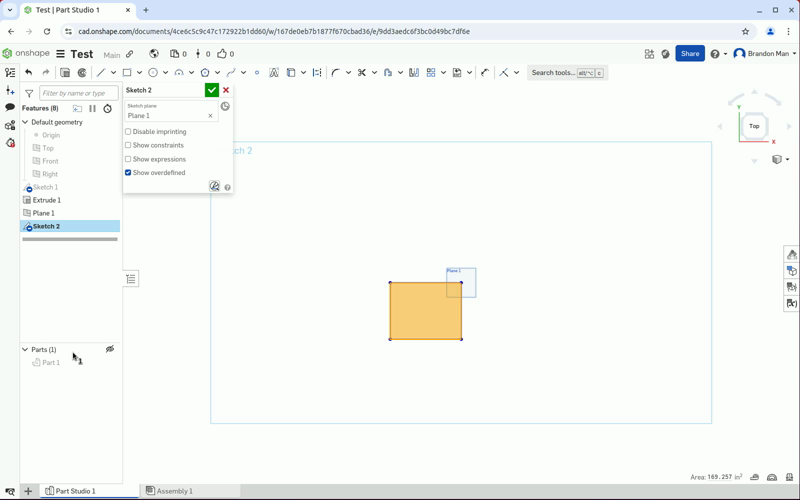
key(shift+y)
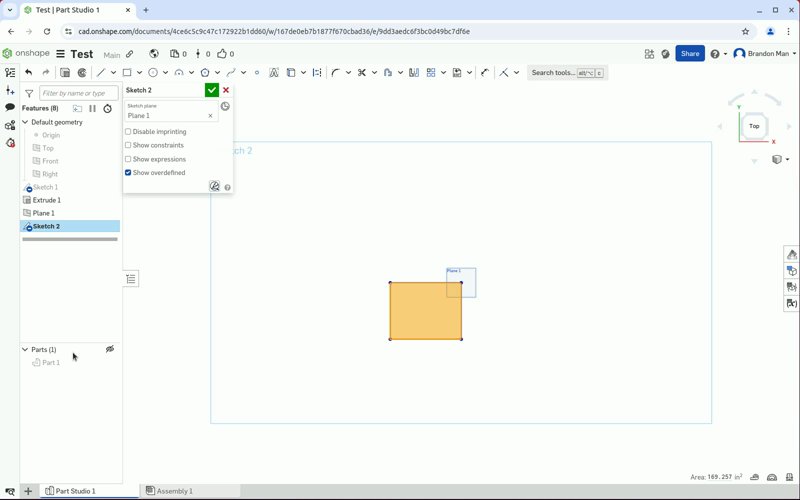
key(shift+e)
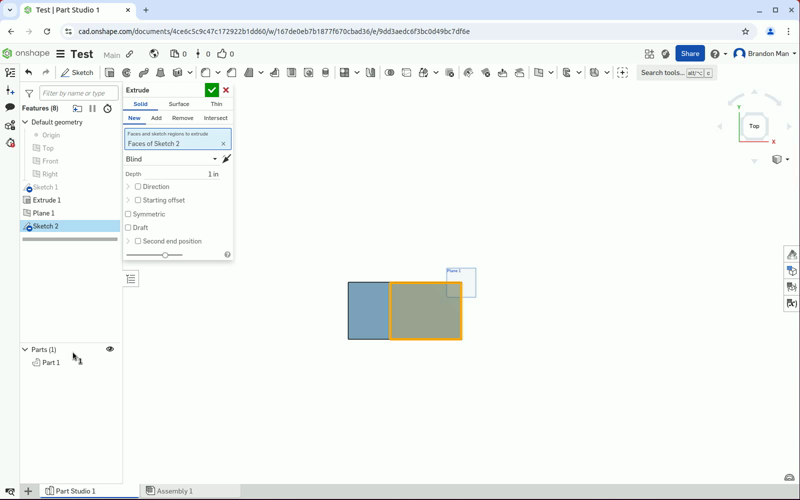
mouse_move(143, 106)
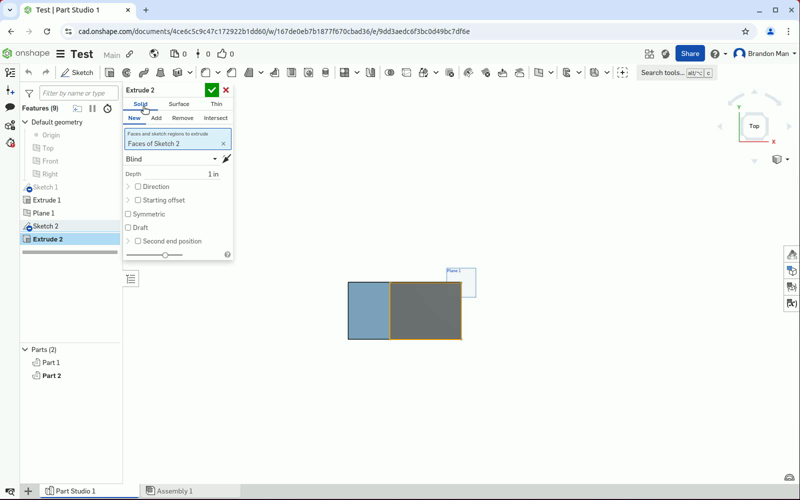
click(143, 106)
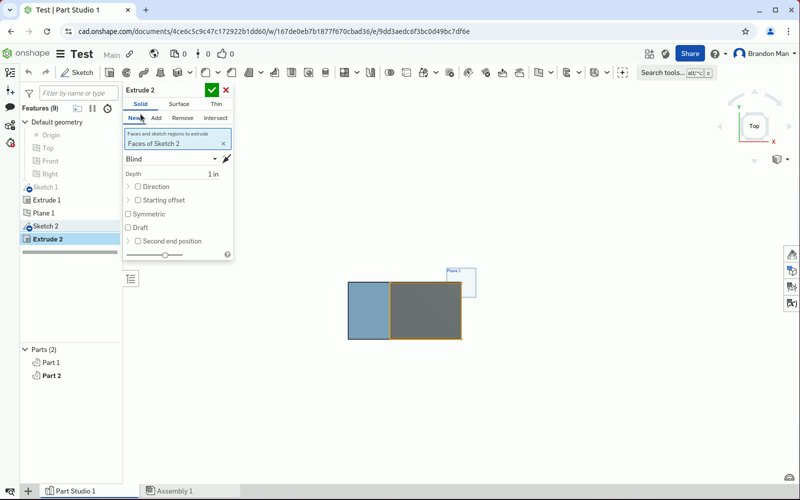
mouse_move(137, 120)
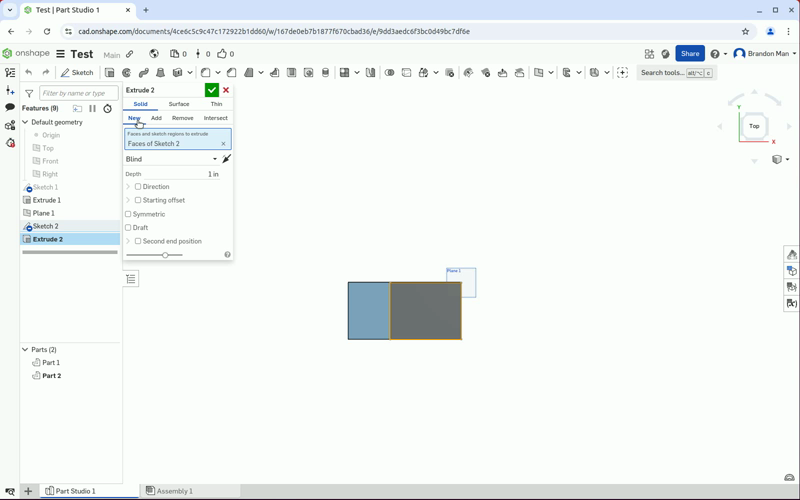
click(137, 120)
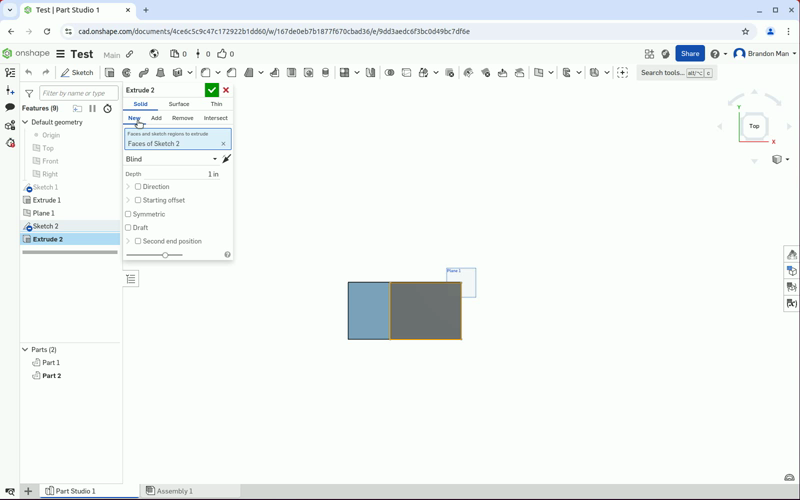
key(tab, 4)
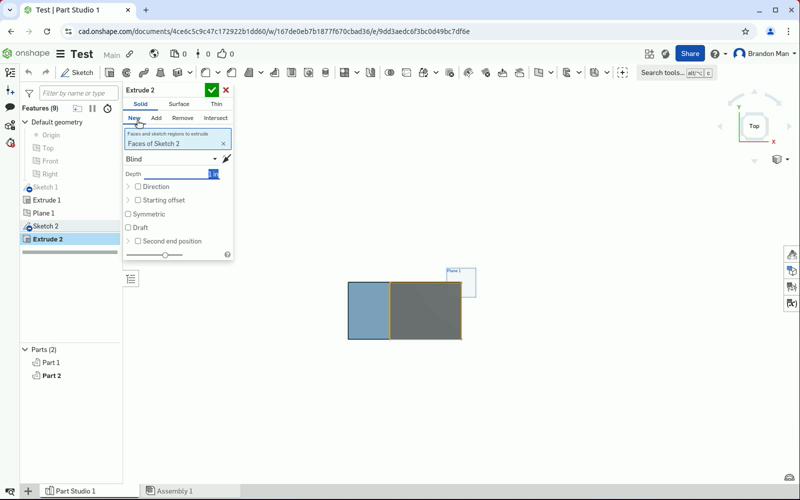
text(5.777)
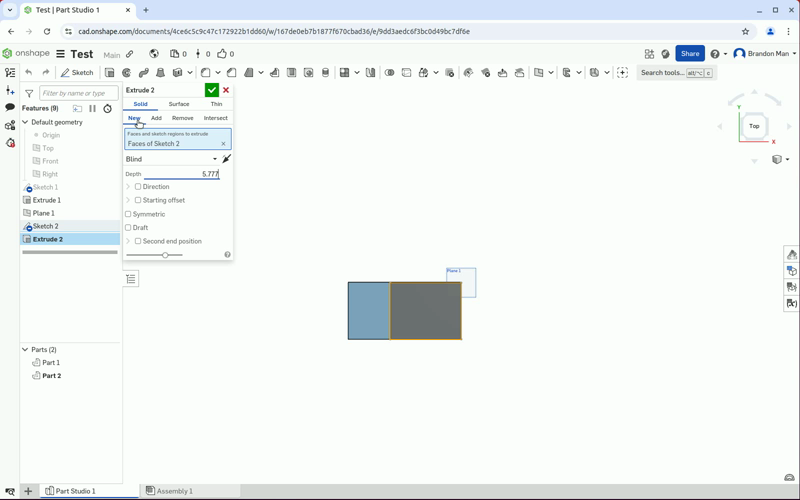
key(enter)
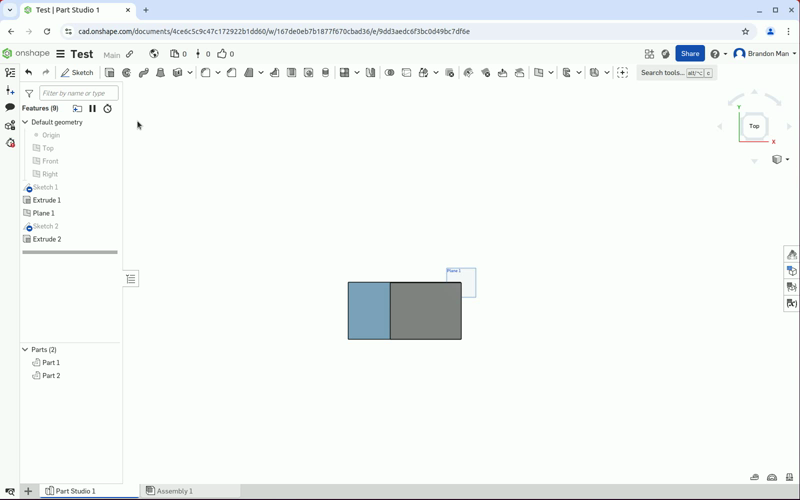
key(shift+h)
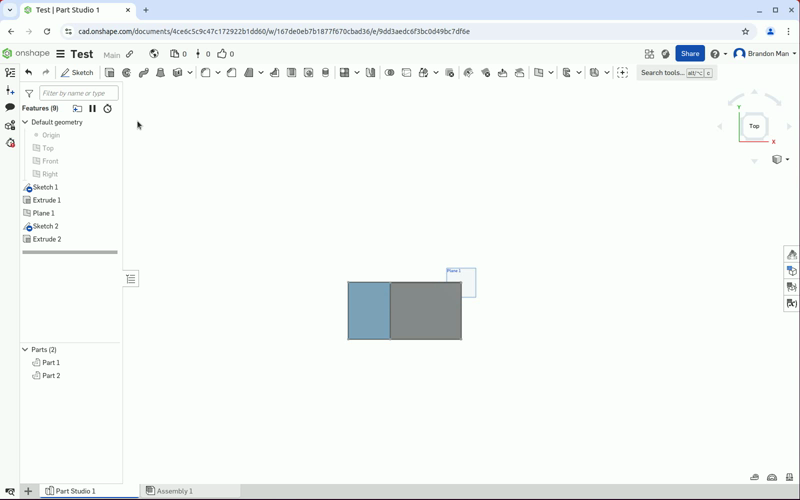
key(shift+h)
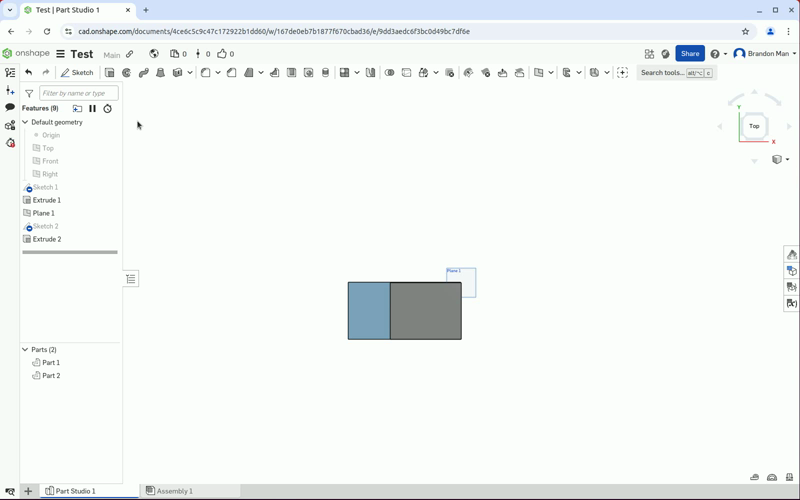
mouse_move(73, 189)
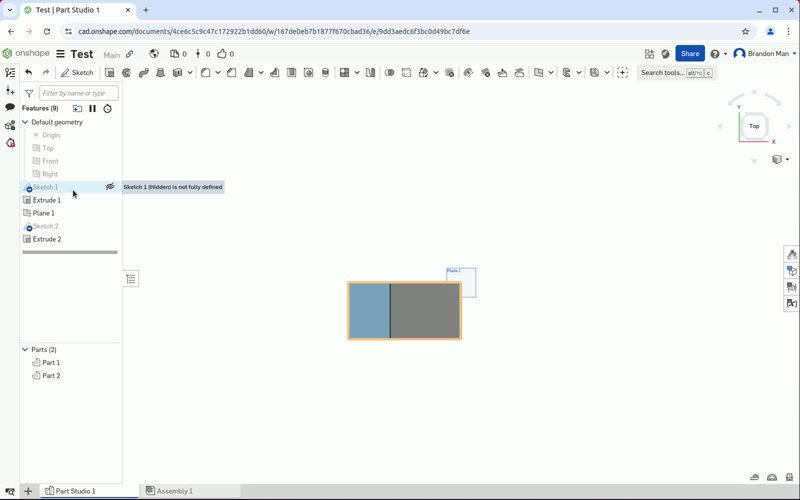
click(73, 189)
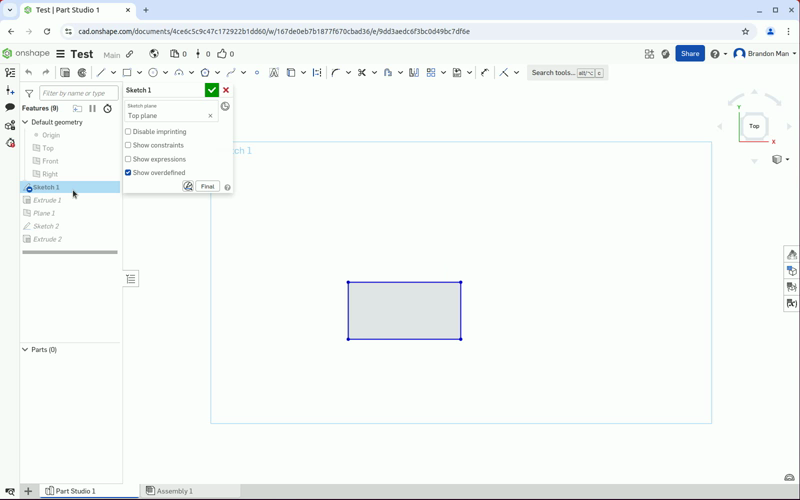
mouse_move(229, 92)
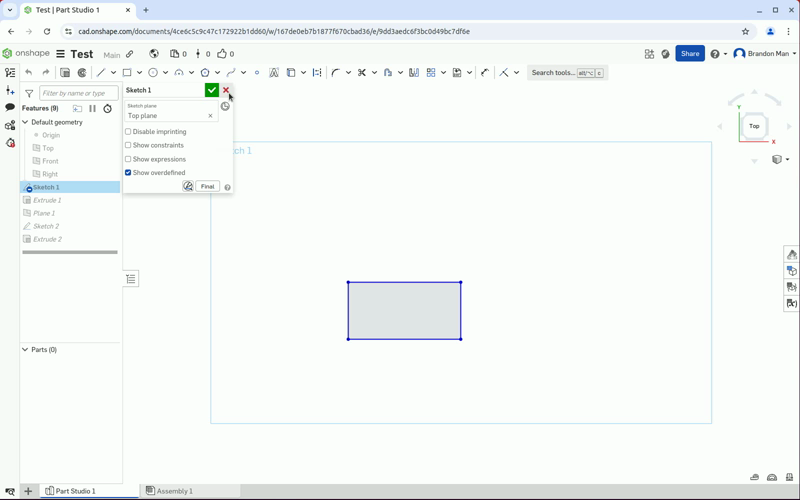
click(229, 92)
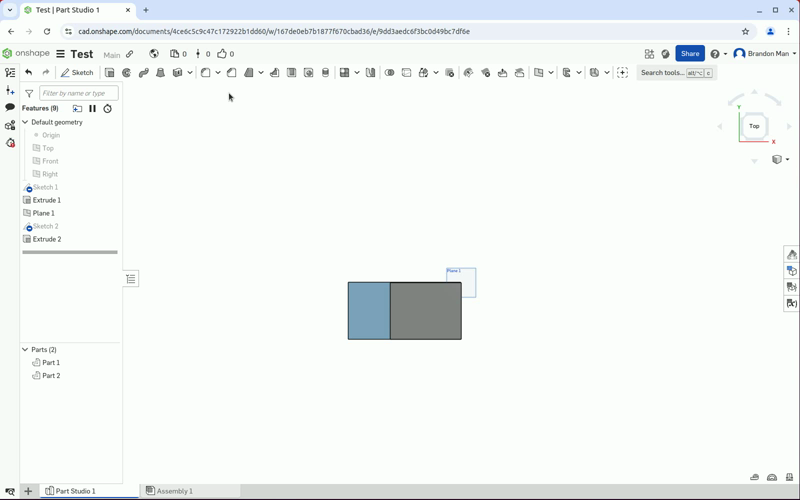
mouse_move(541, 75)
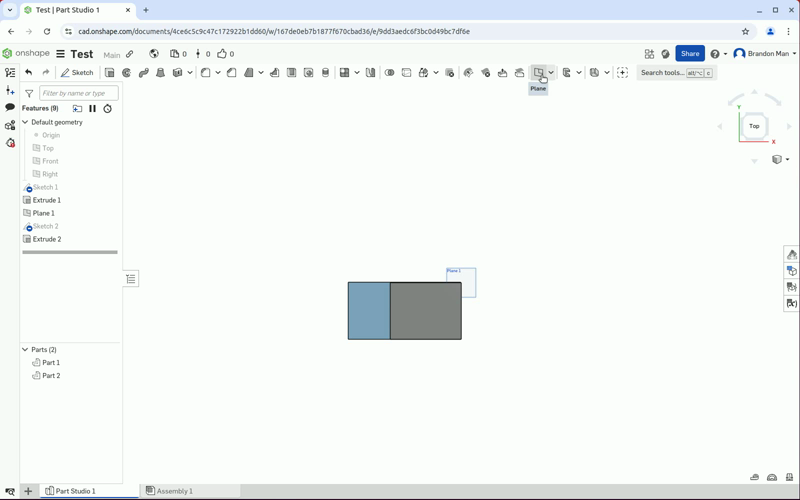
click(541, 75)
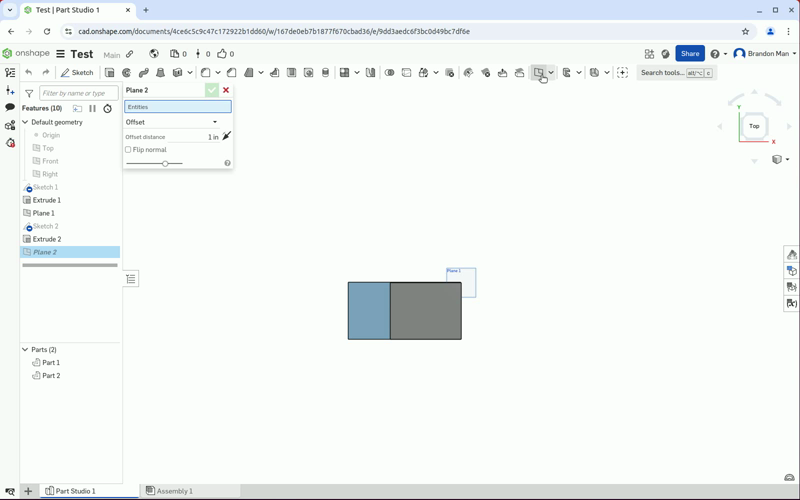
mouse_move(73, 150)
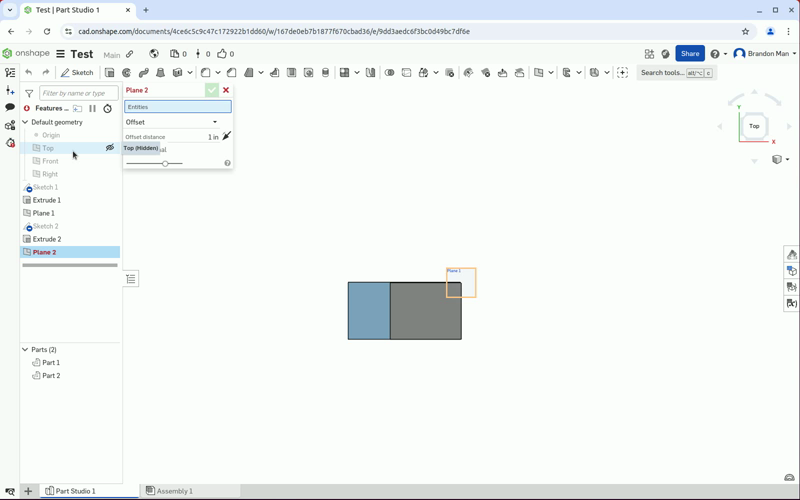
click(73, 150)
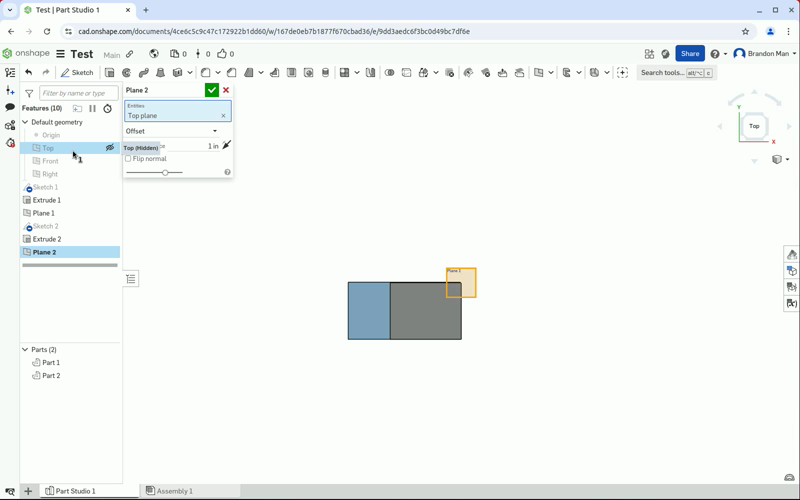
key(tab, 2)
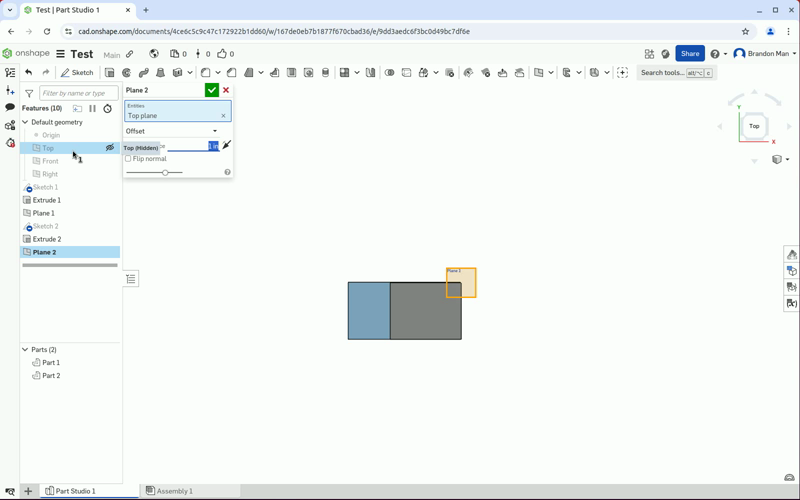
text(11.554)
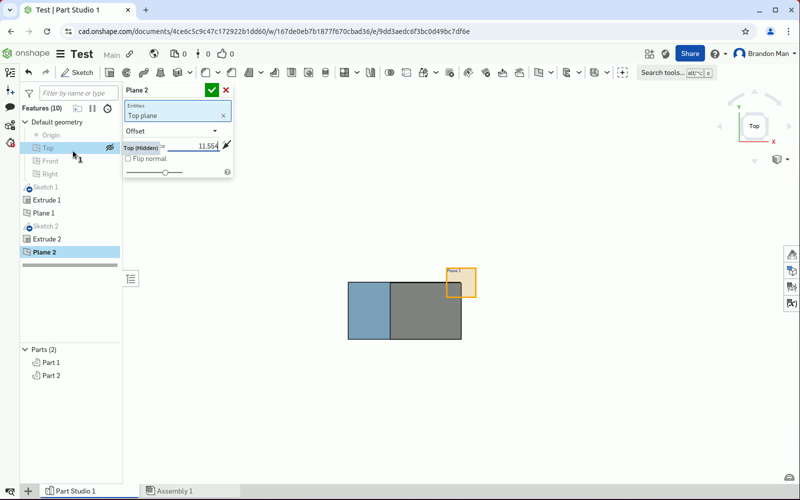
key(enter, 2)
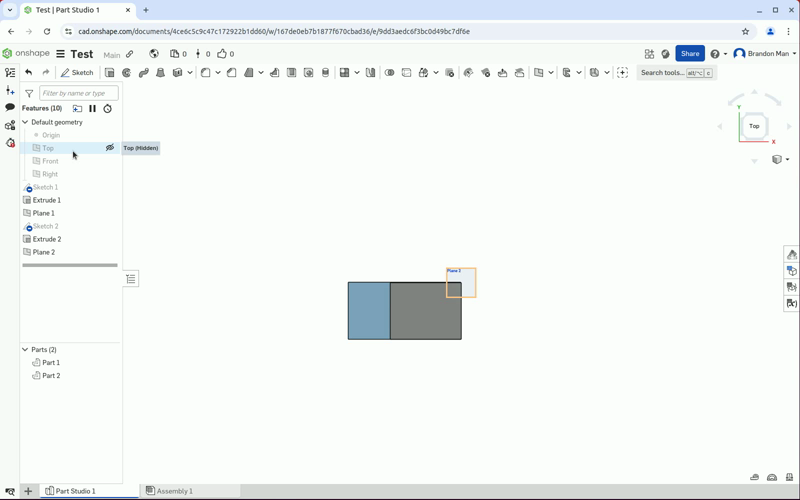
key(shift+s)
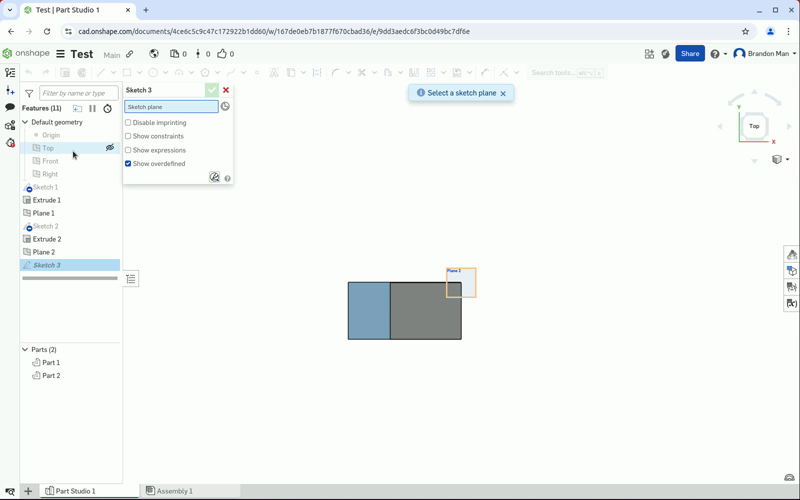
mouse_move(73, 254)
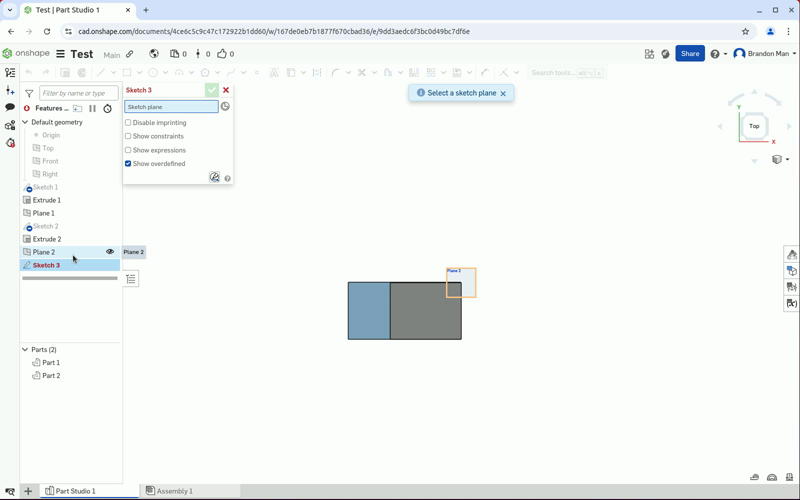
click(73, 254)
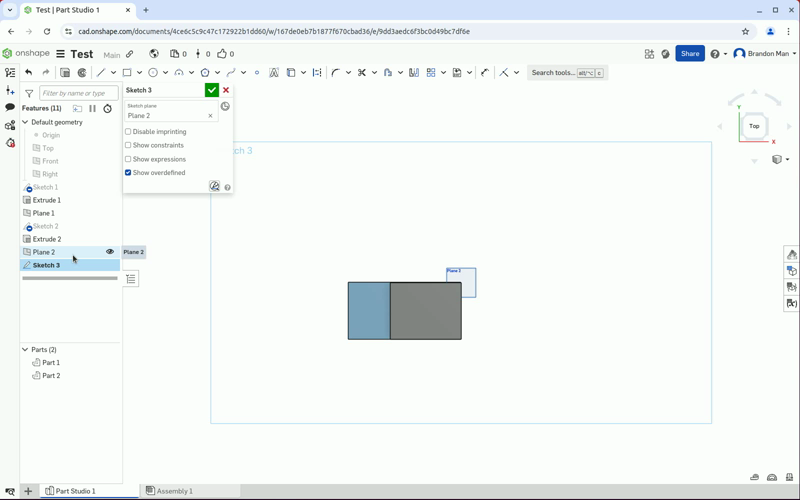
mouse_move(73, 352)
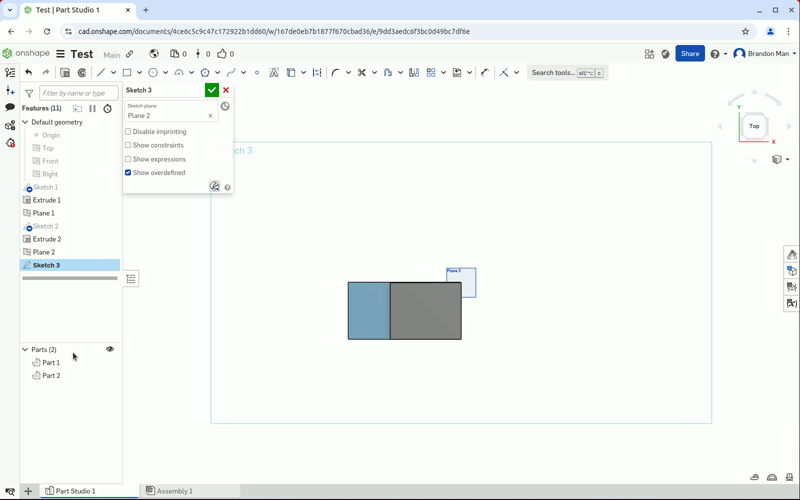
key(y)
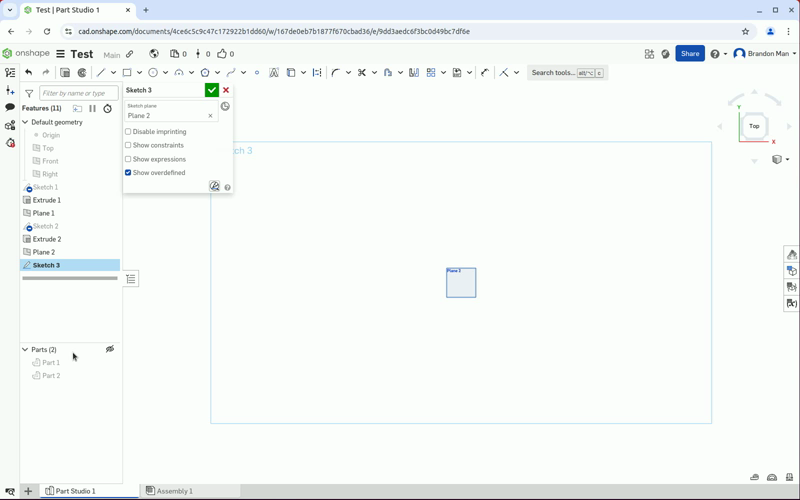
key(l)
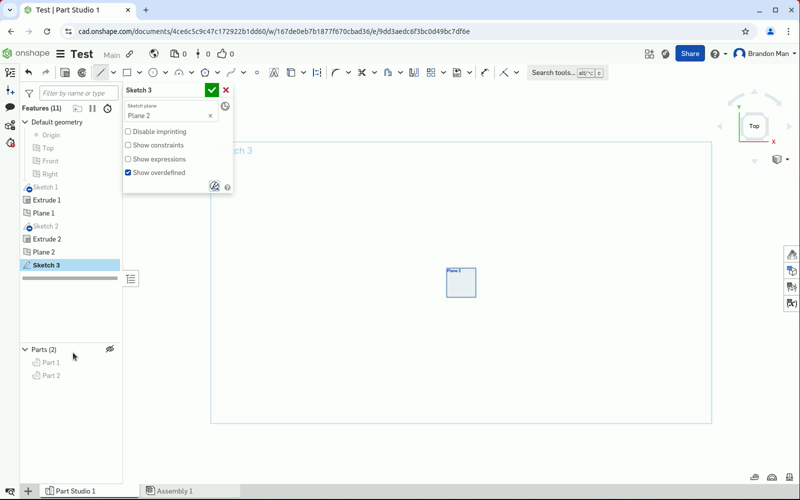
key_down(shift)
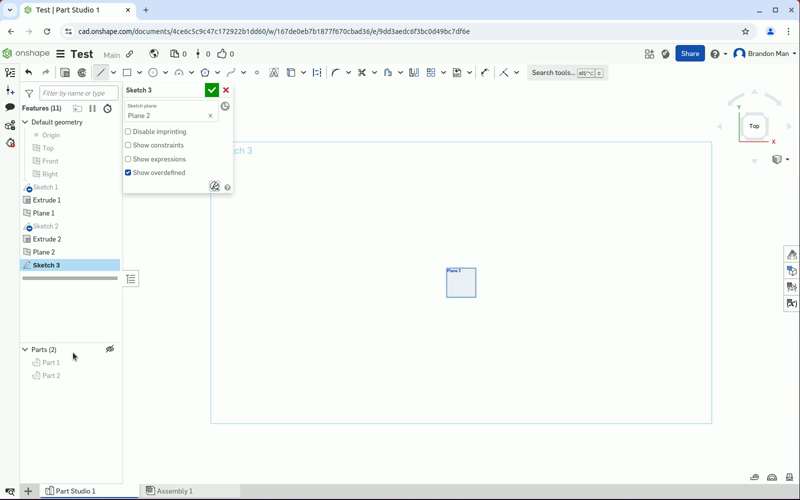
mouse_move(390, 325)
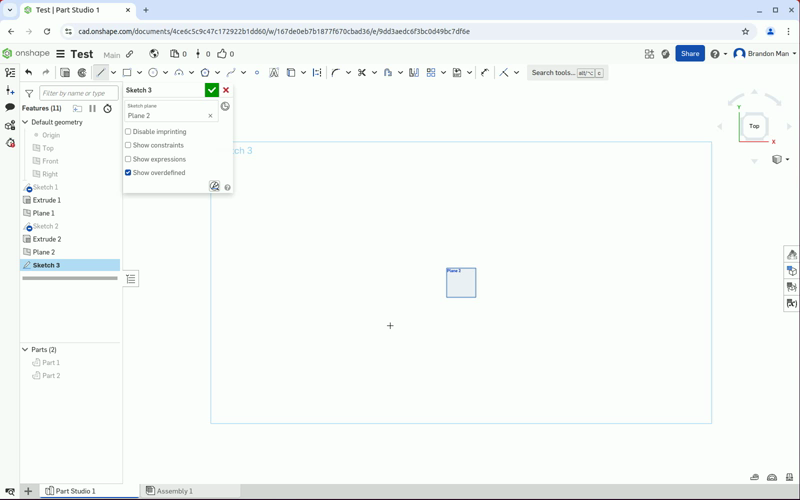
click(390, 325)
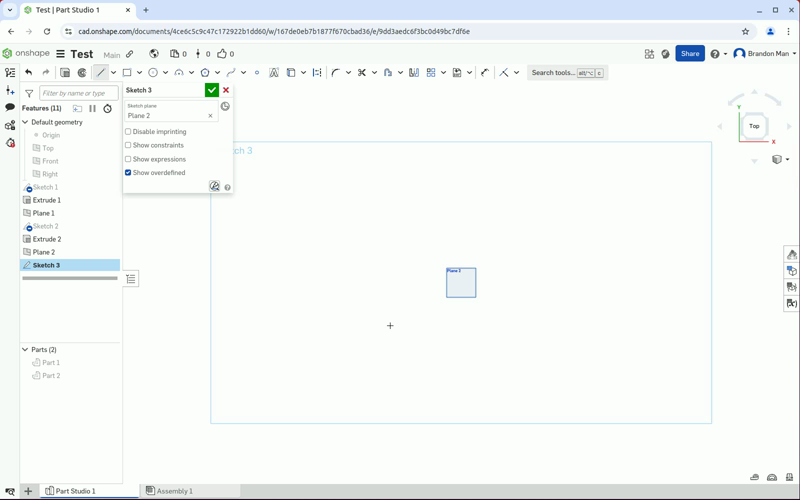
key_up(shift)
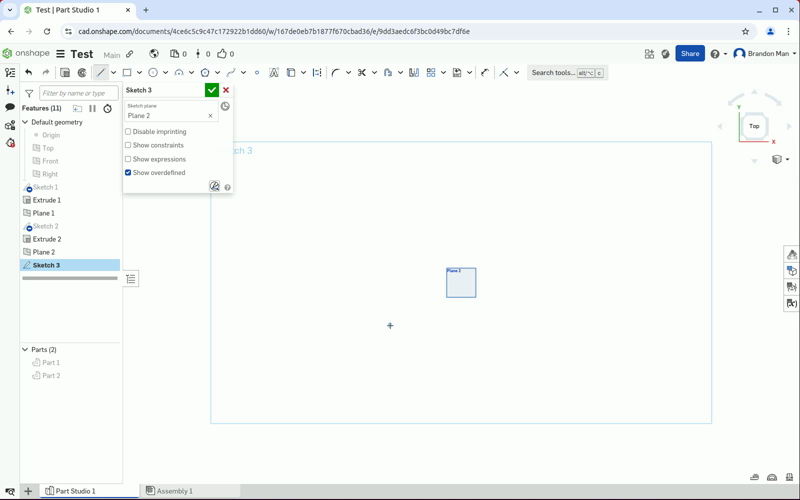
key_down(shift)
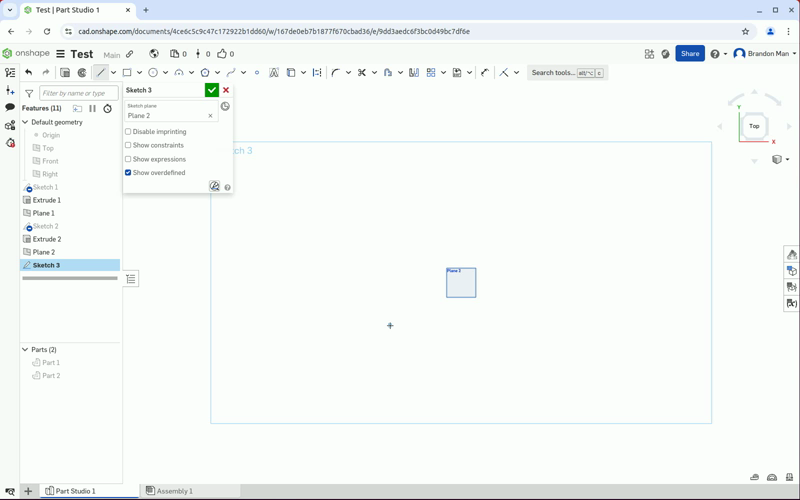
mouse_move(461, 325)
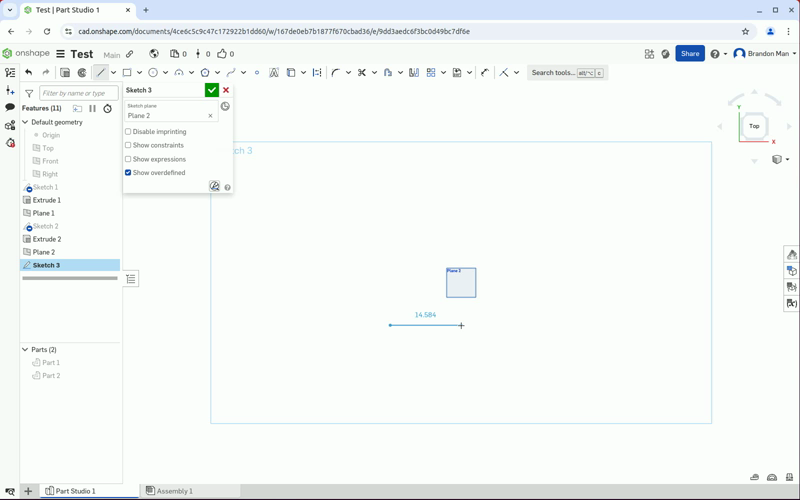
click(461, 325)
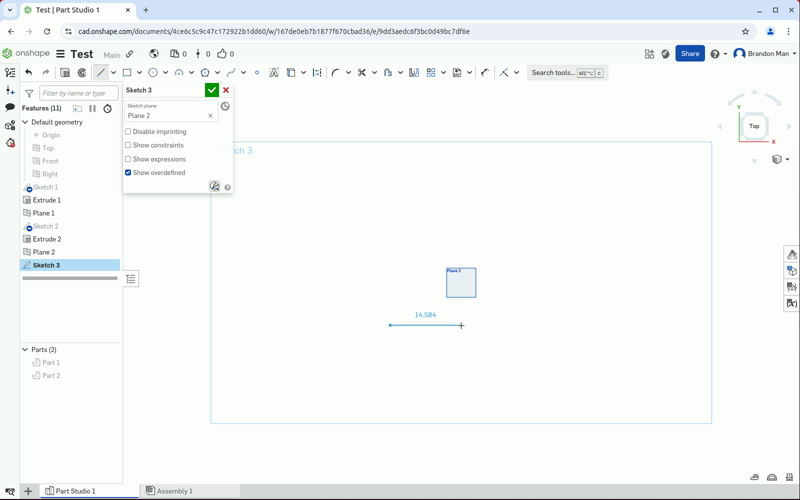
key_up(shift)
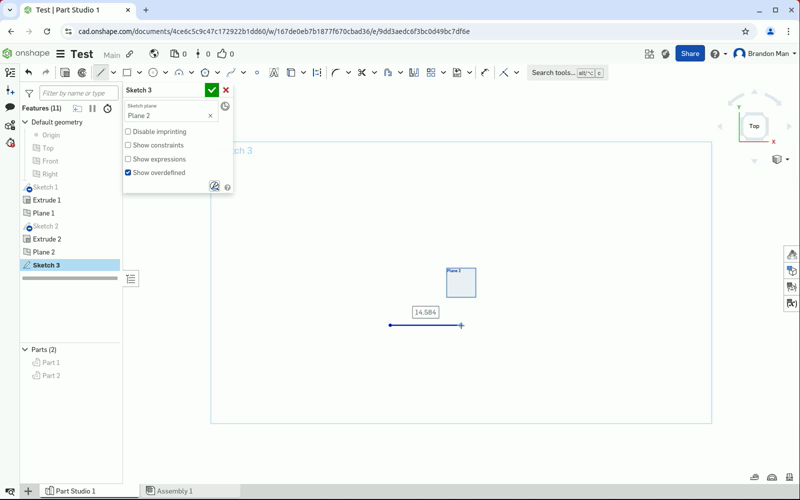
key_down(shift)
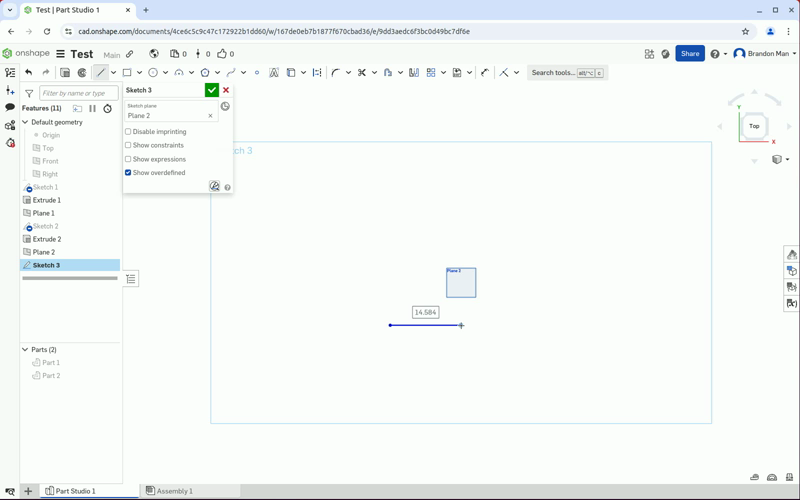
mouse_move(491, 325)
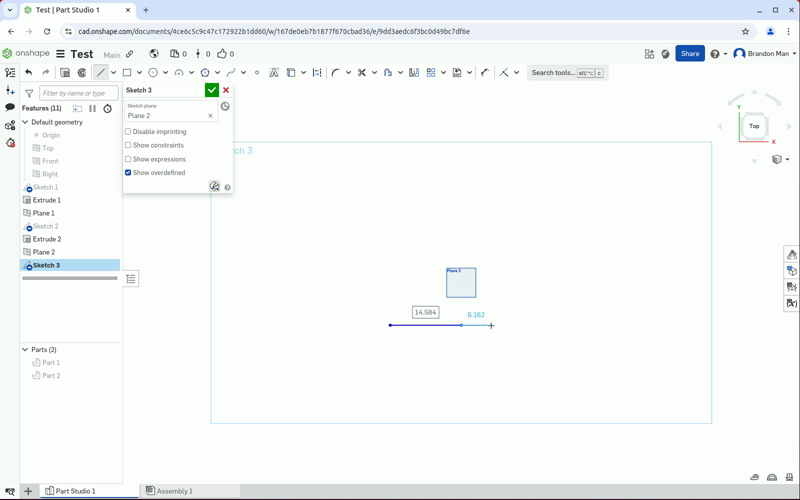
mouse_move(461, 296)
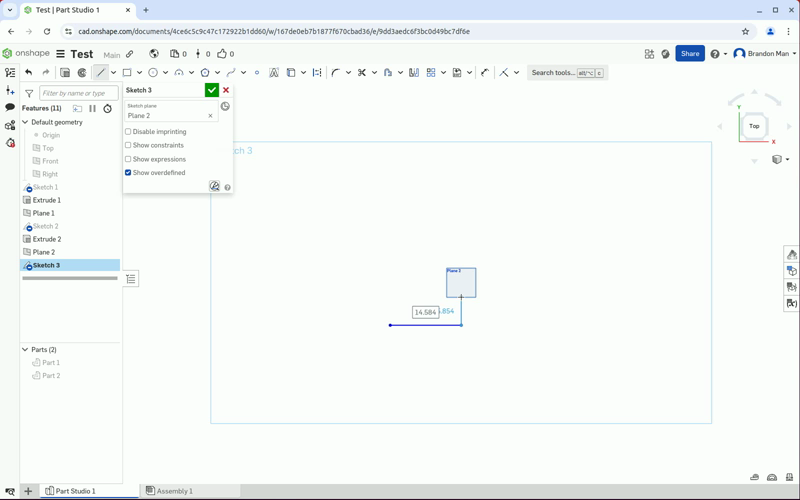
click(461, 296)
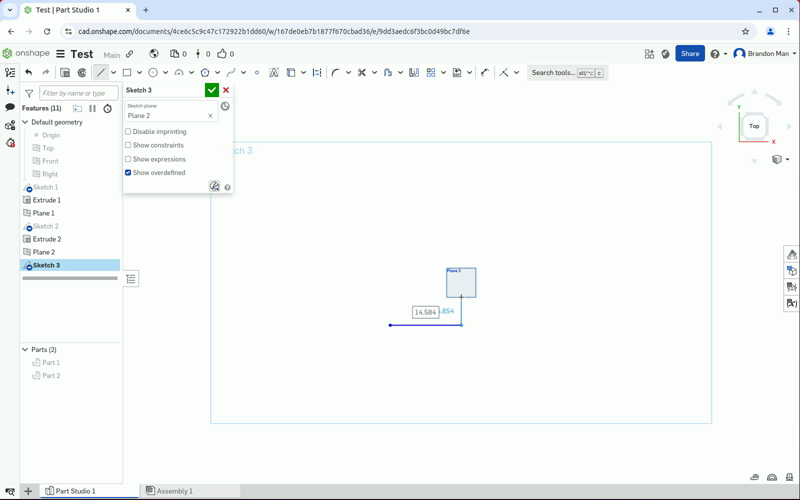
key_up(shift)
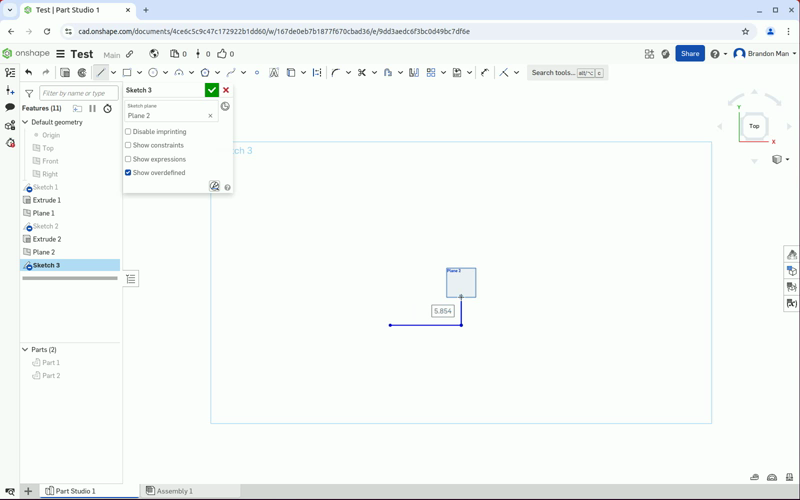
key_down(shift)
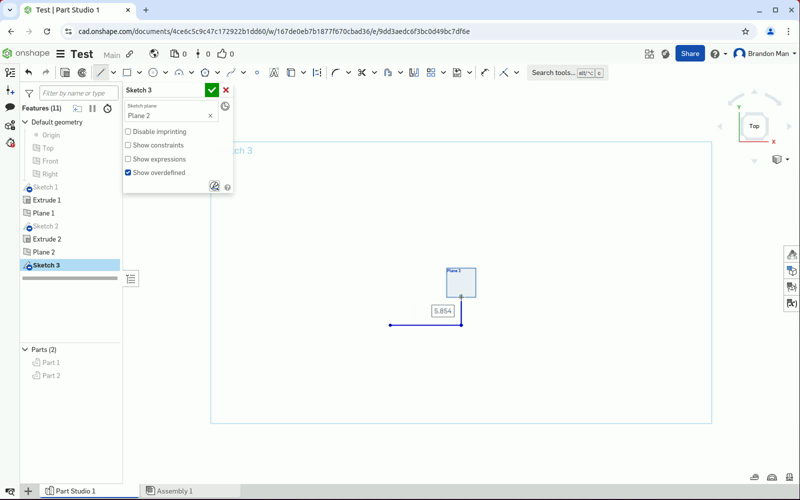
mouse_move(390, 296)
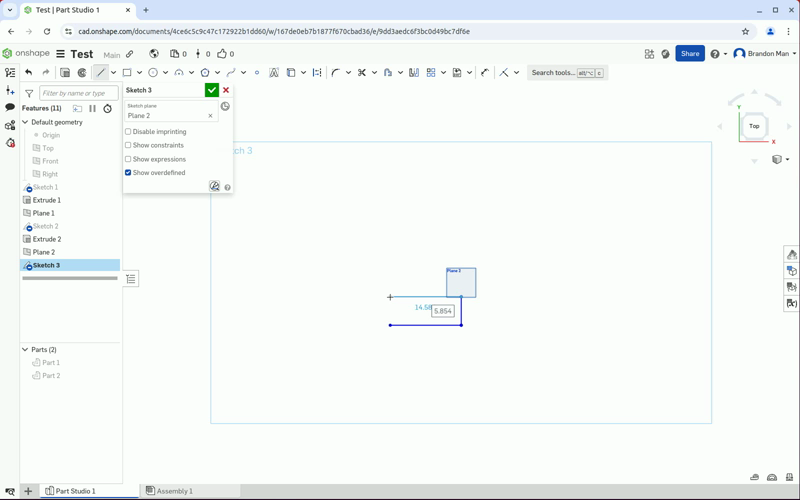
click(390, 296)
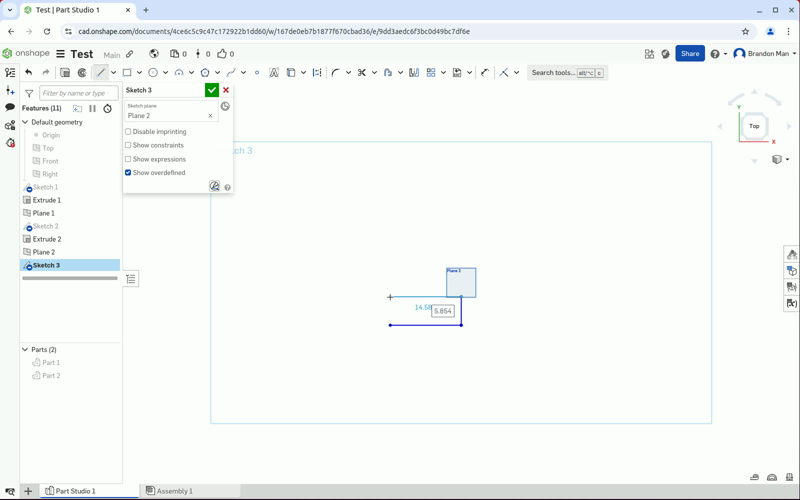
key_up(shift)
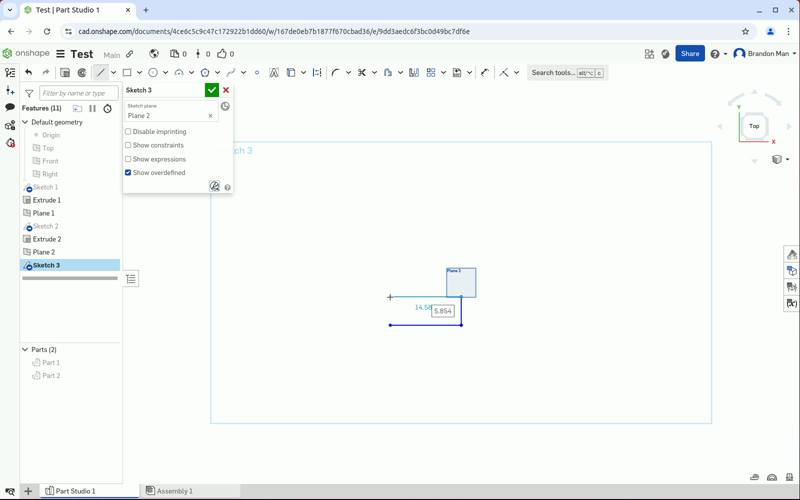
mouse_move(420, 296)
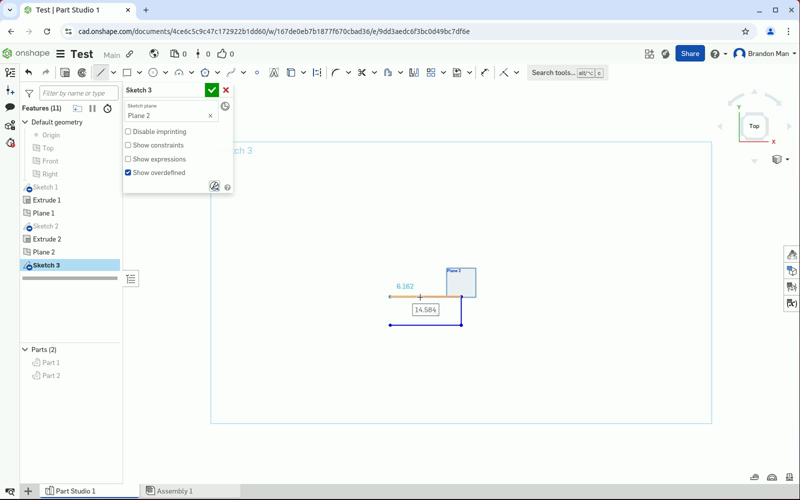
key_down(shift)
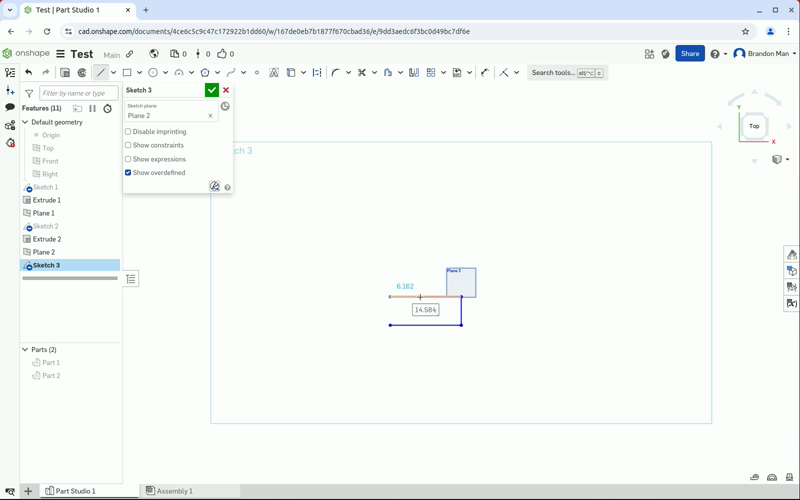
mouse_move(390, 325)
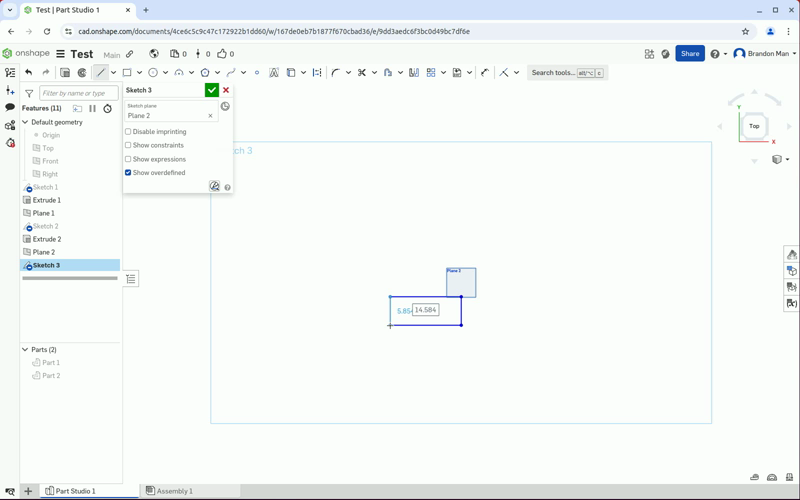
key_up(shift)
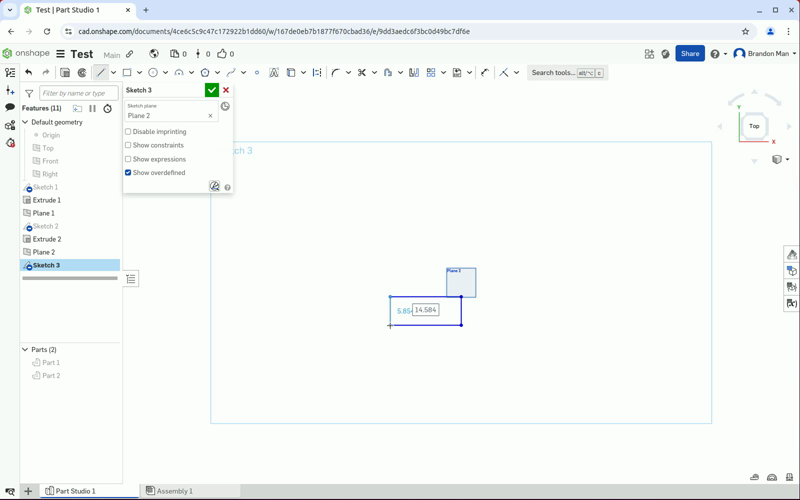
click(390, 325)
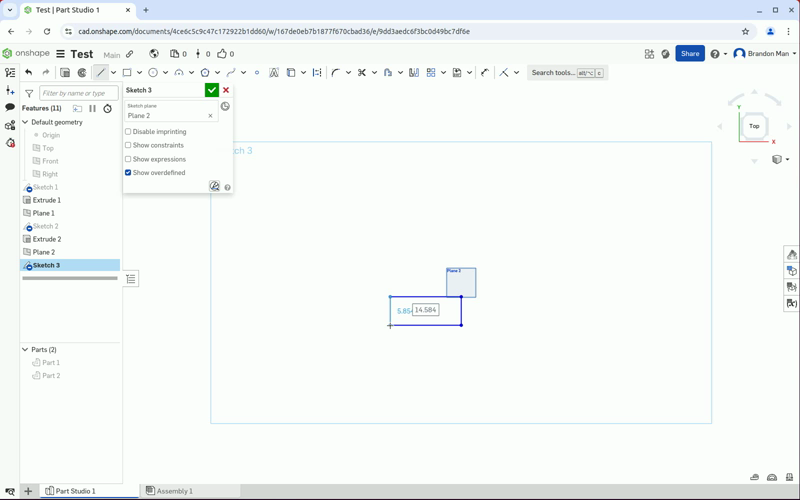
key(esc)
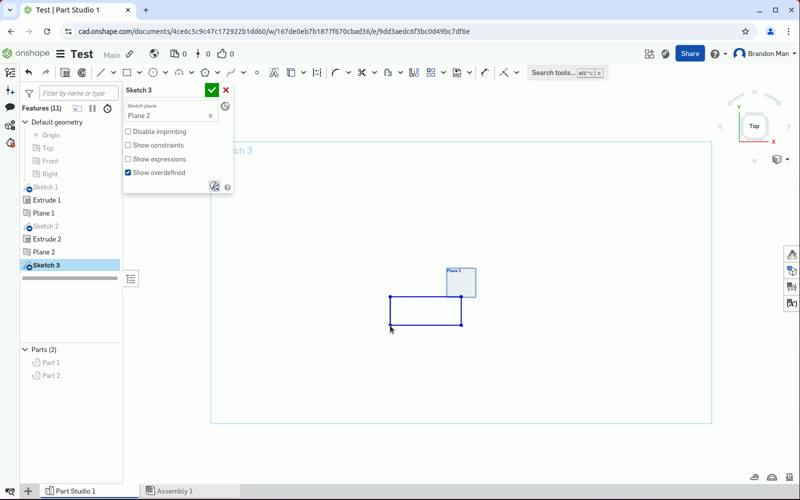
mouse_move(402, 312)
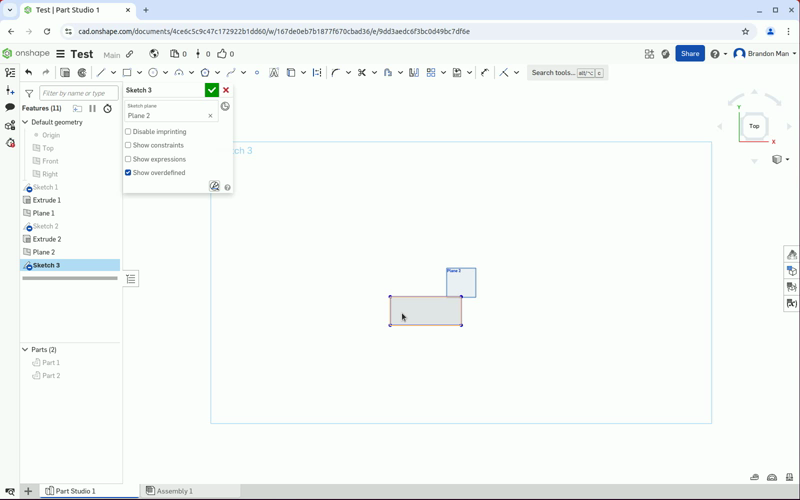
click(402, 312)
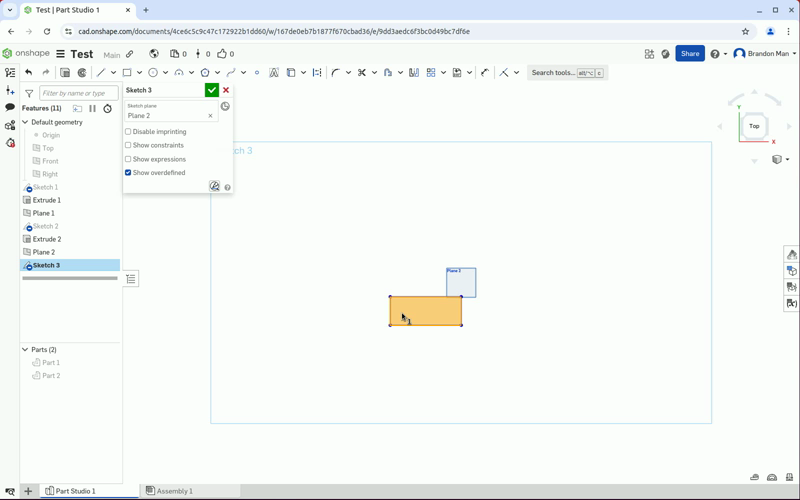
mouse_move(73, 352)
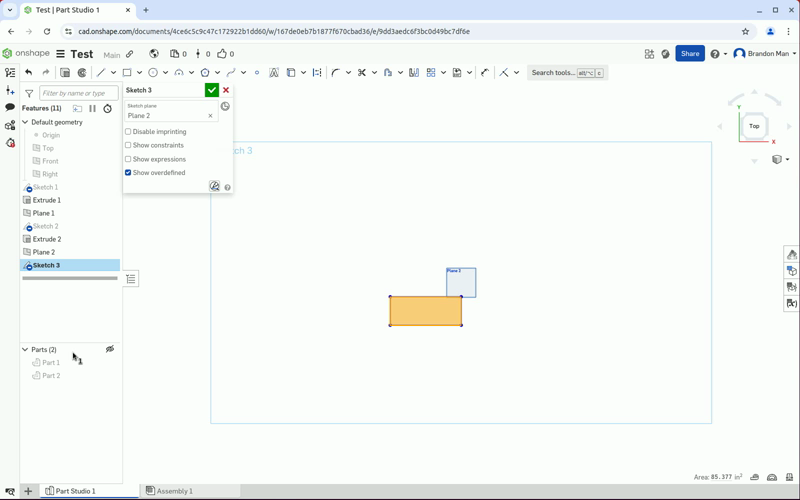
key(shift+y)
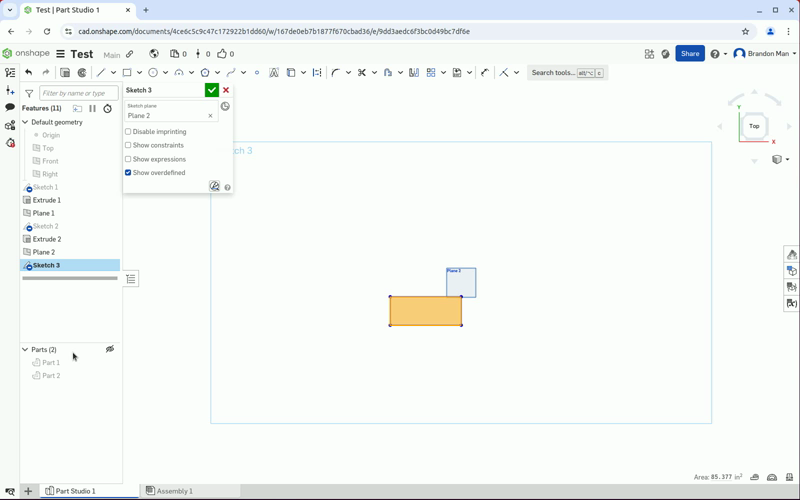
key(shift+e)
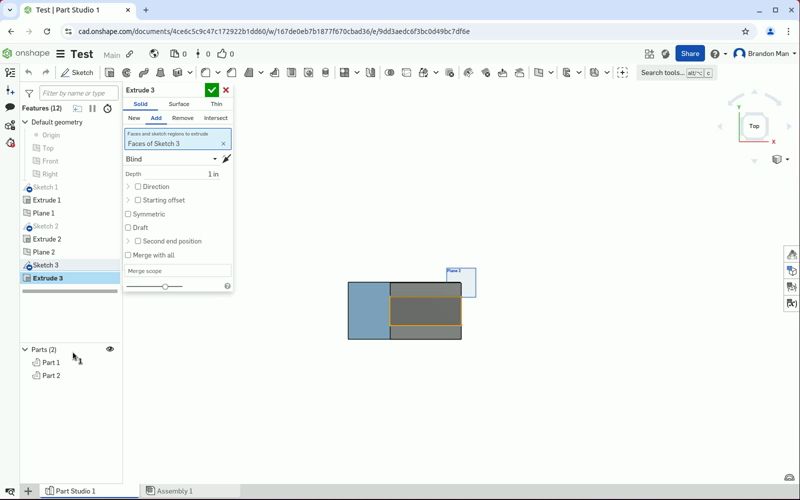
mouse_move(143, 106)
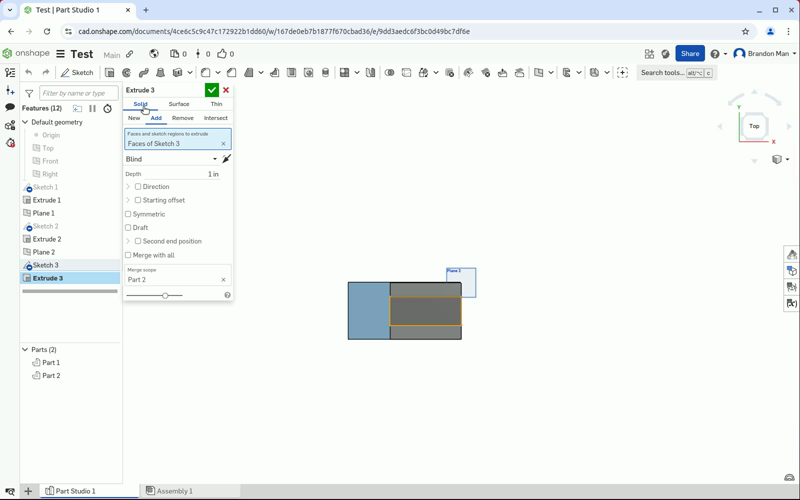
click(143, 106)
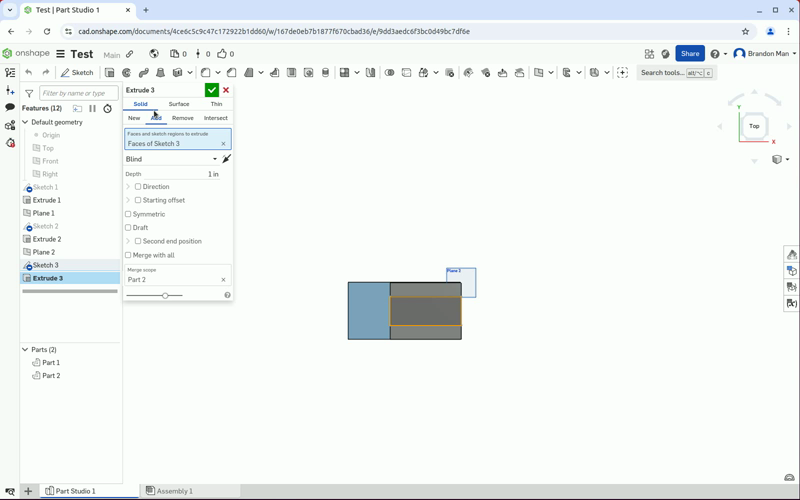
mouse_move(186, 120)
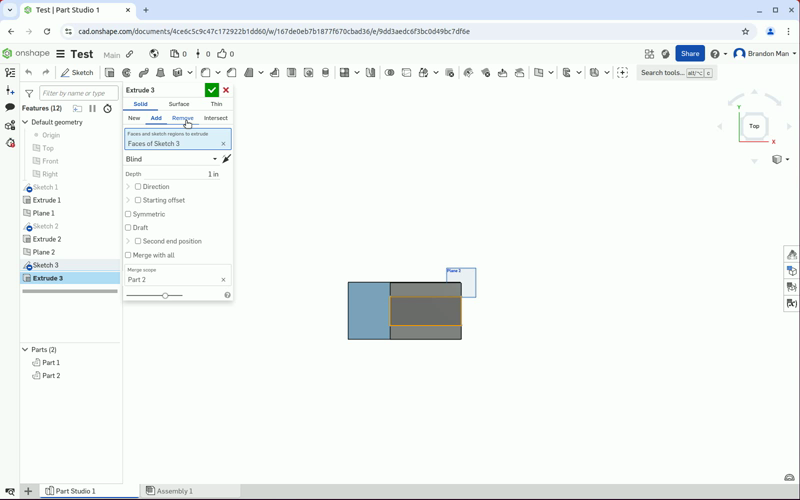
click(186, 120)
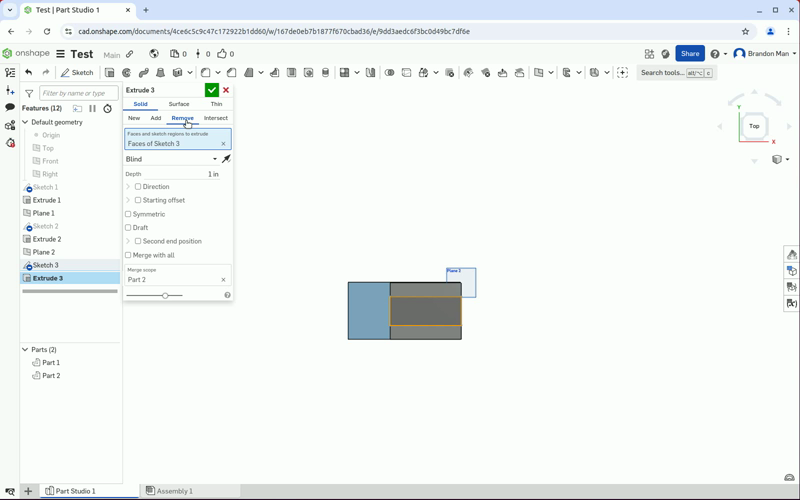
key(tab, 4)
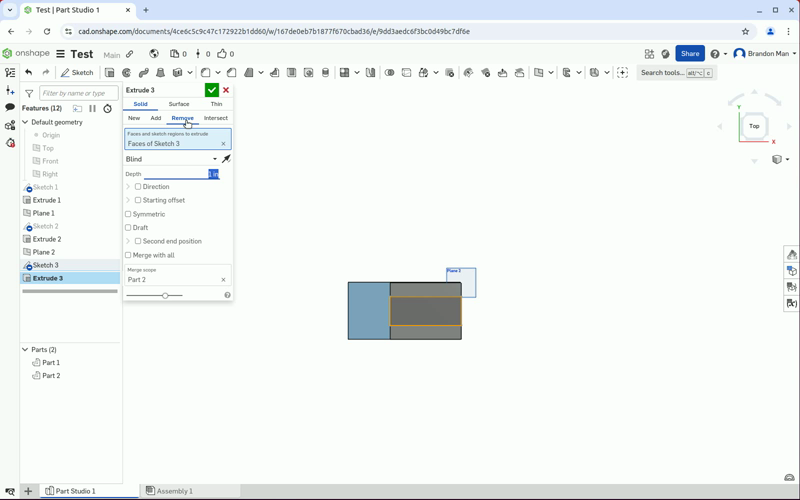
text(2.889)
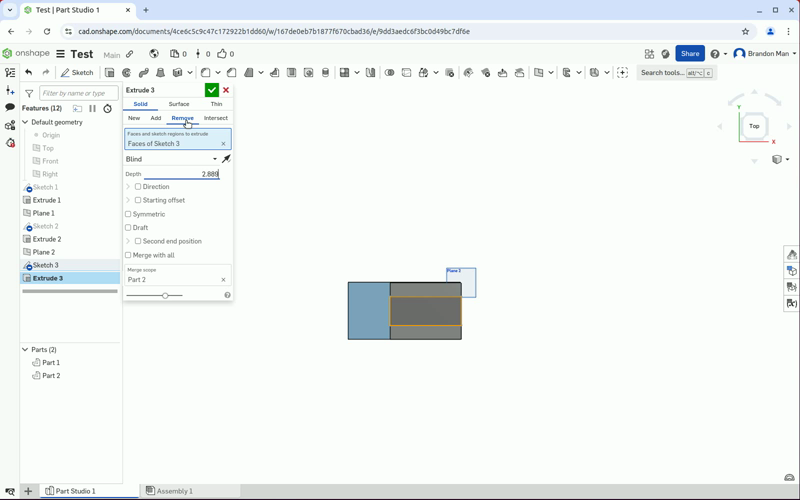
key(tab, 6)
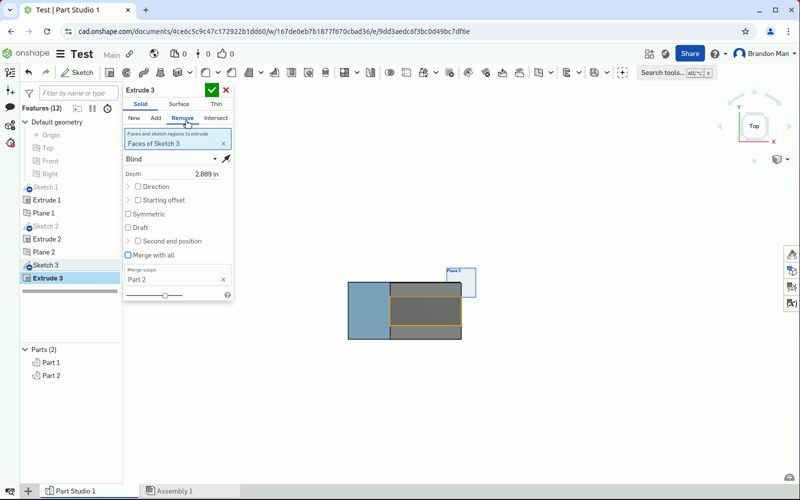
key(space)
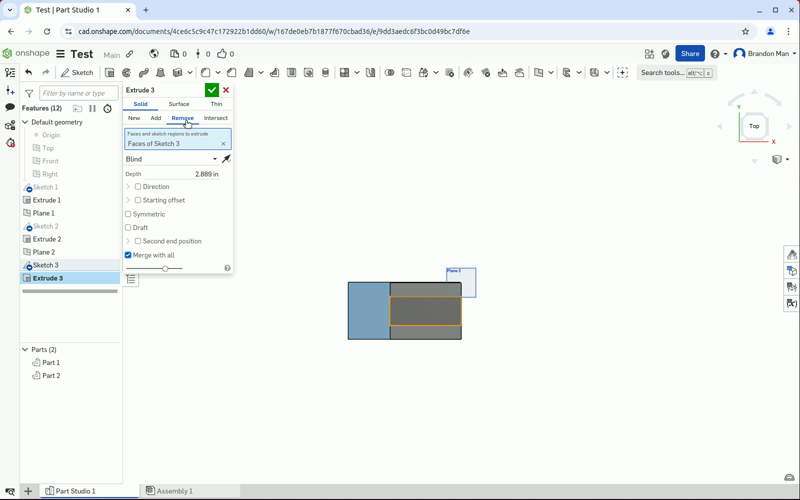
key(enter)
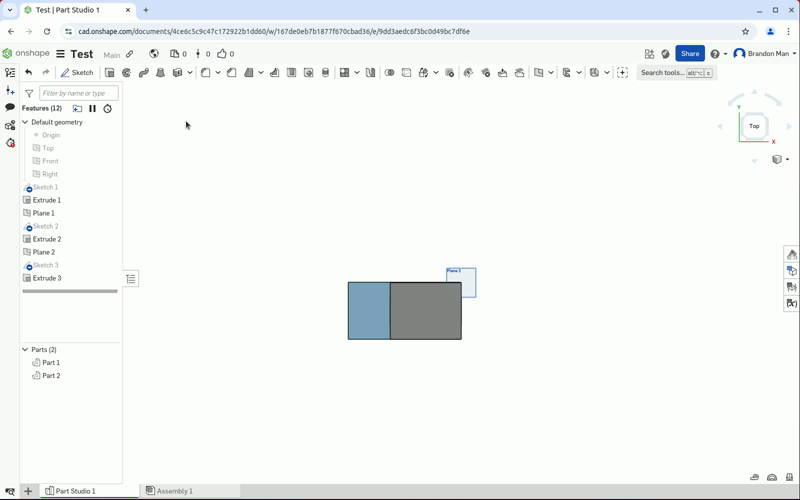
key(shift+h)
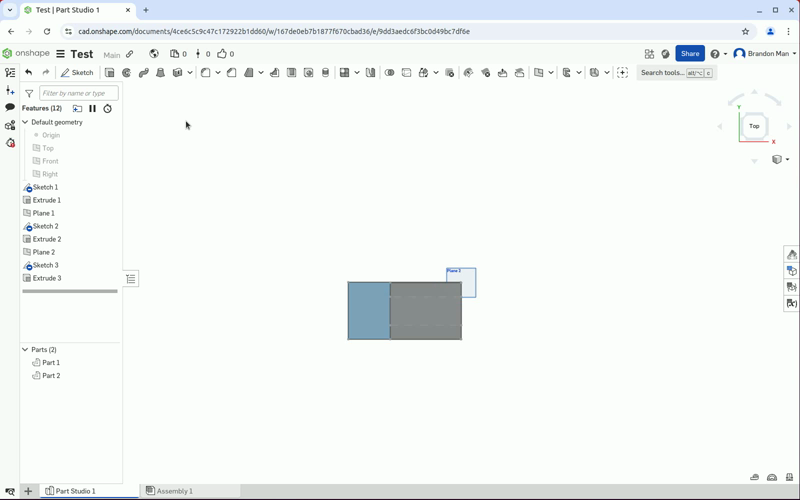
key(shift+h)
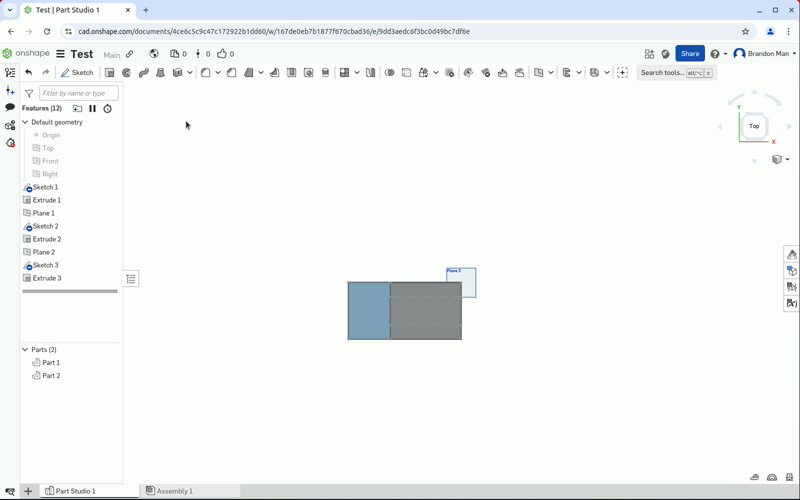
key(shift+7)
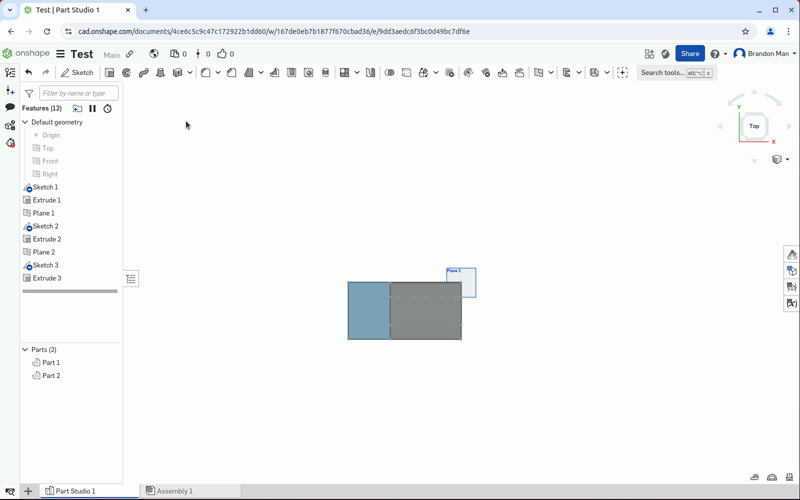
key(up, 3)
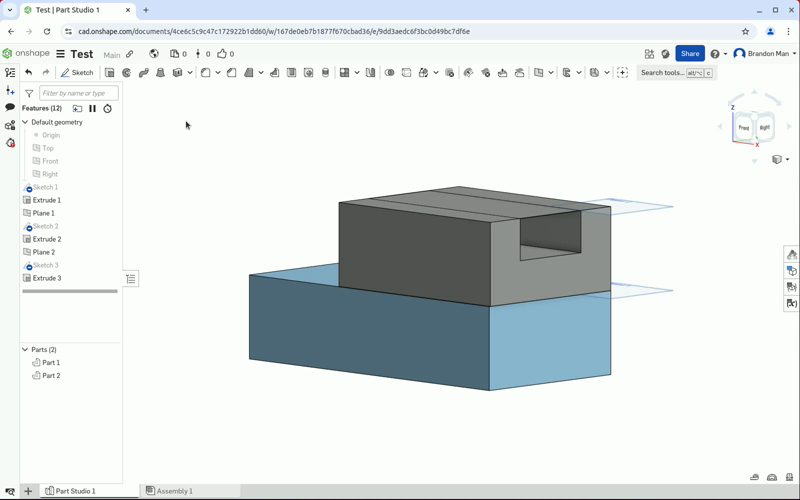
key(left, 3)
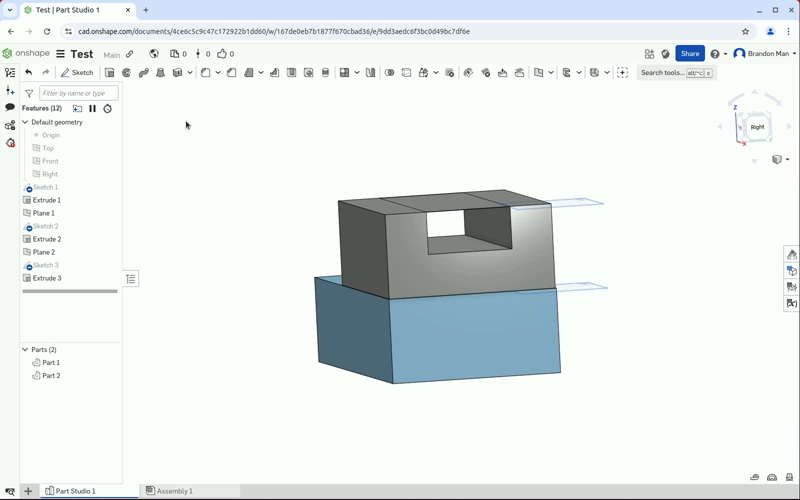
key(right, 3)
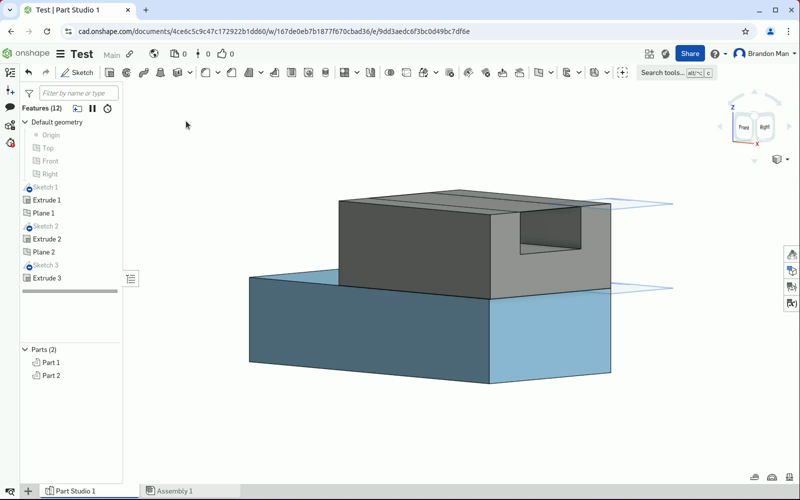
key(down, 3)
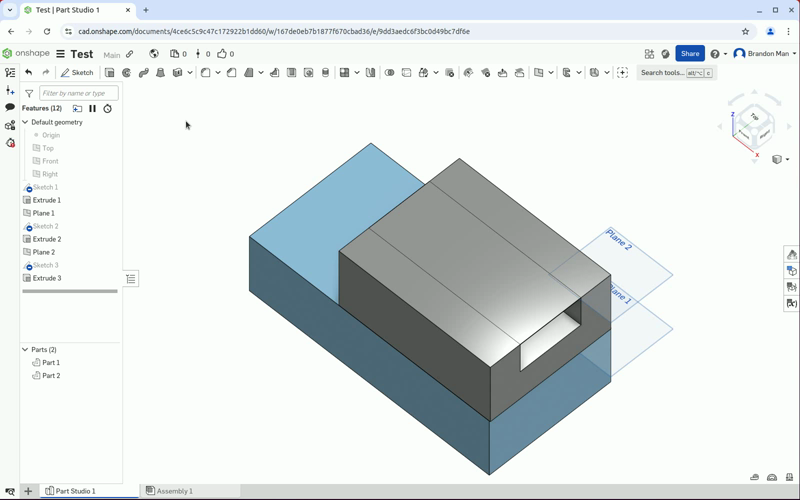
mouse_move(73, 189)
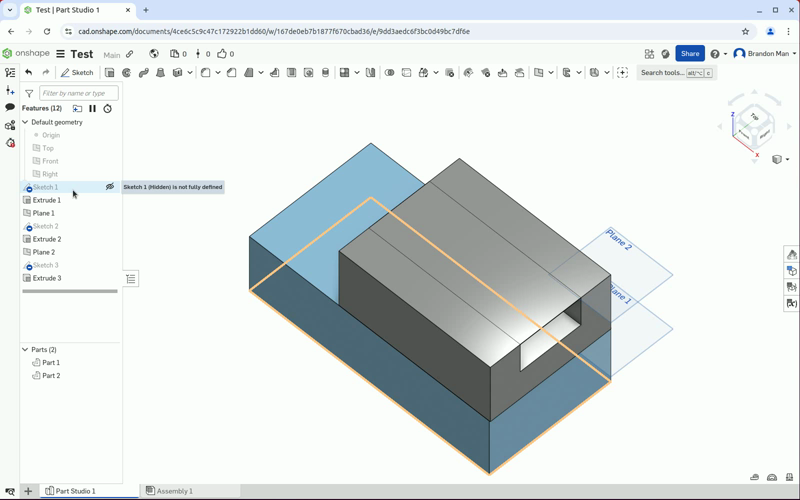
click(73, 189)